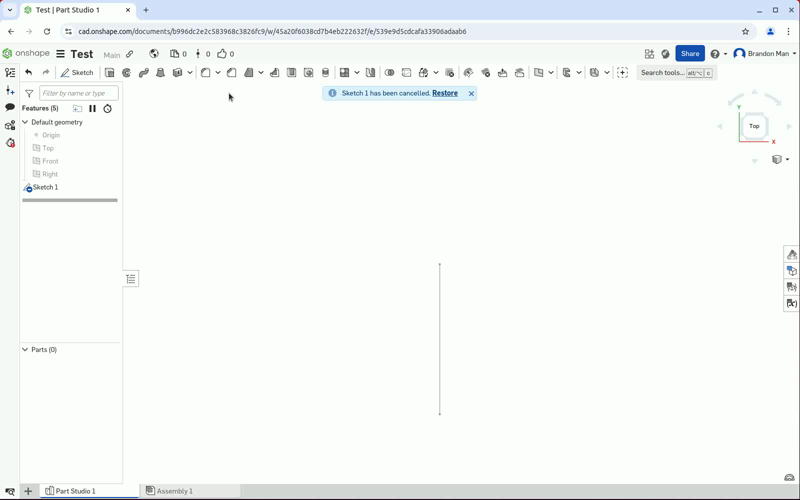
key(shift+h)
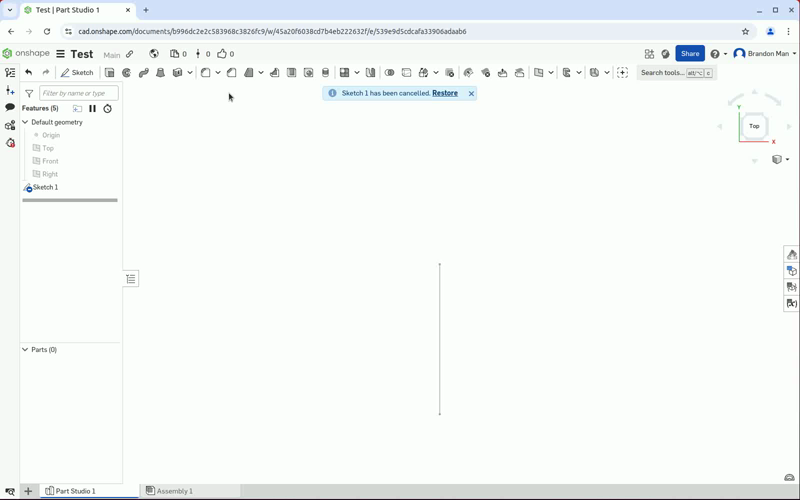
key(shift+s)
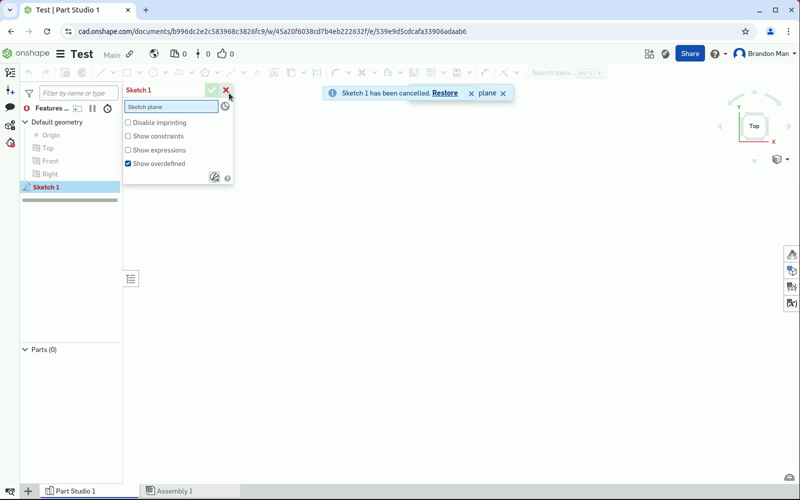
mouse_move(73, 150)
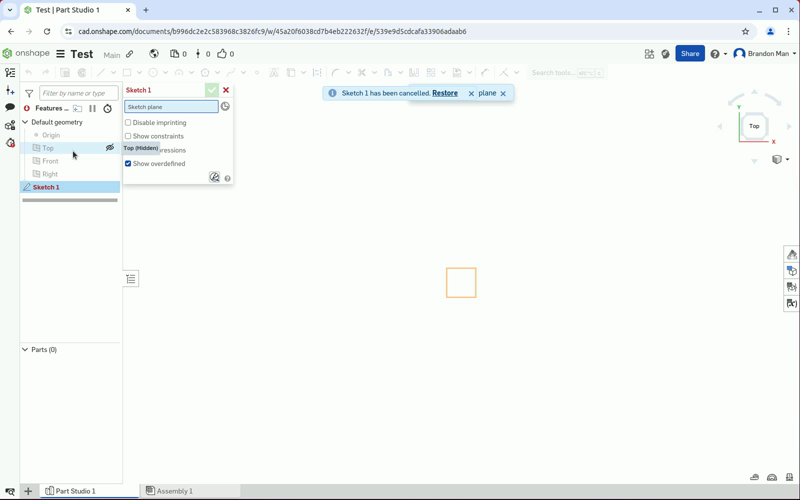
click(73, 150)
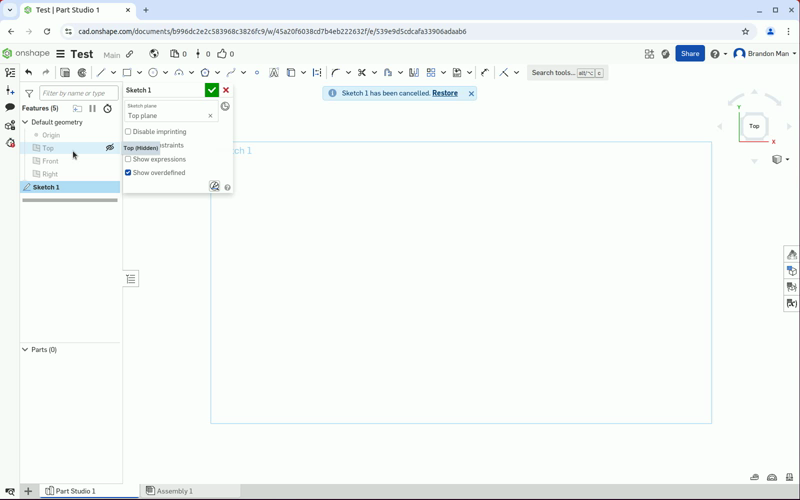
mouse_move(73, 352)
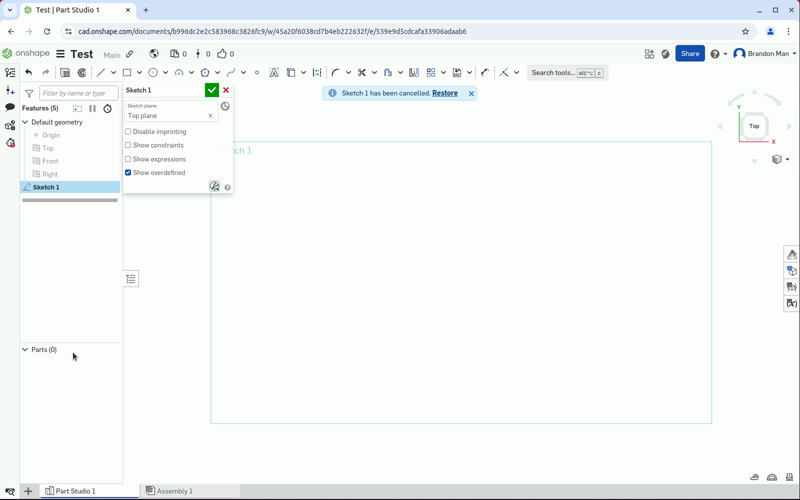
key(y)
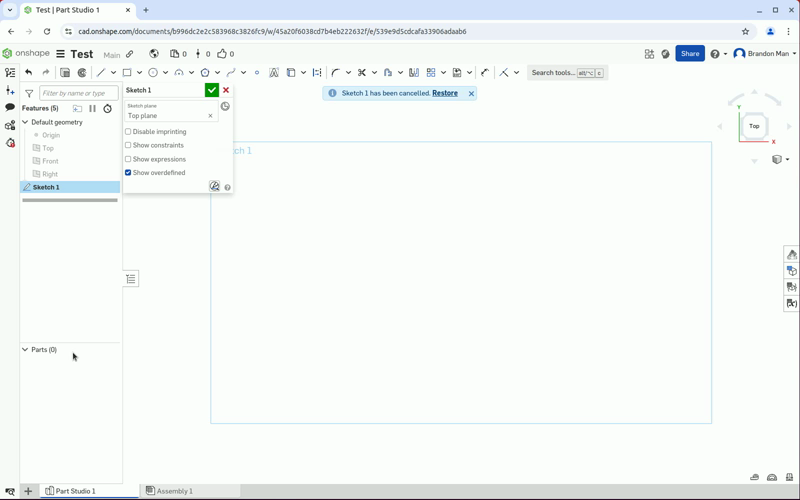
key(c)
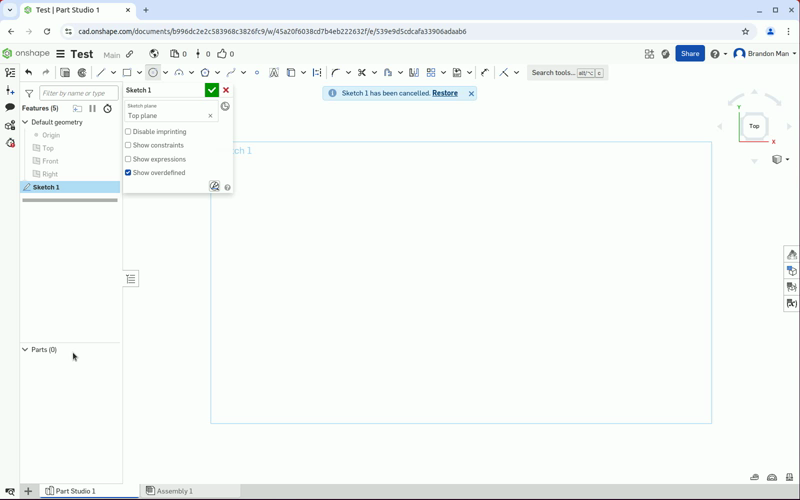
key_down(shift)
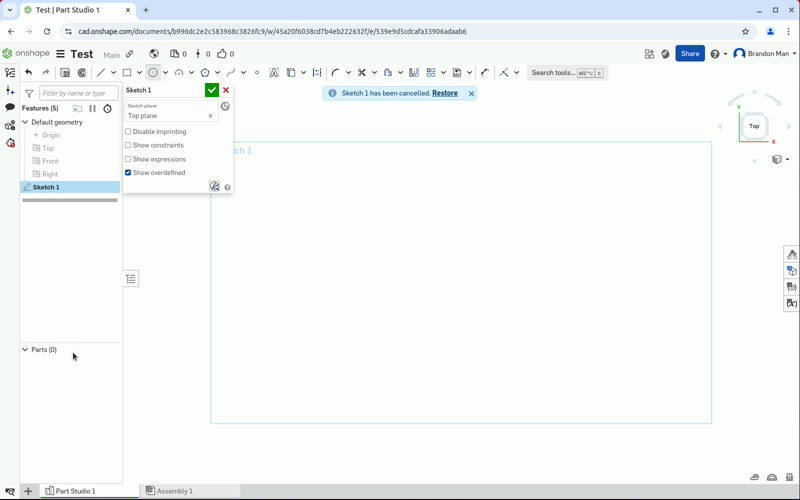
mouse_move(461, 282)
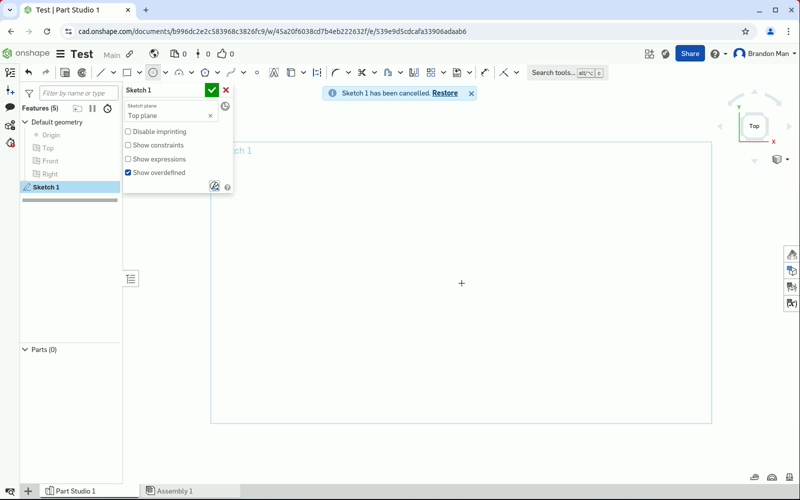
click(461, 282)
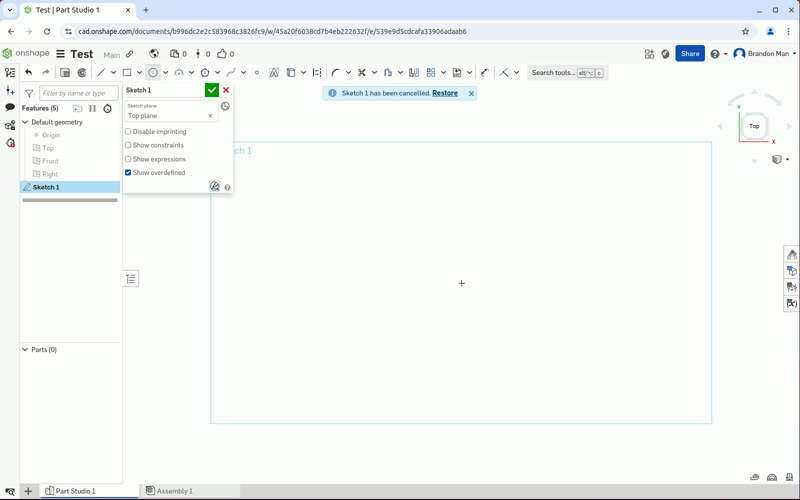
key_up(shift)
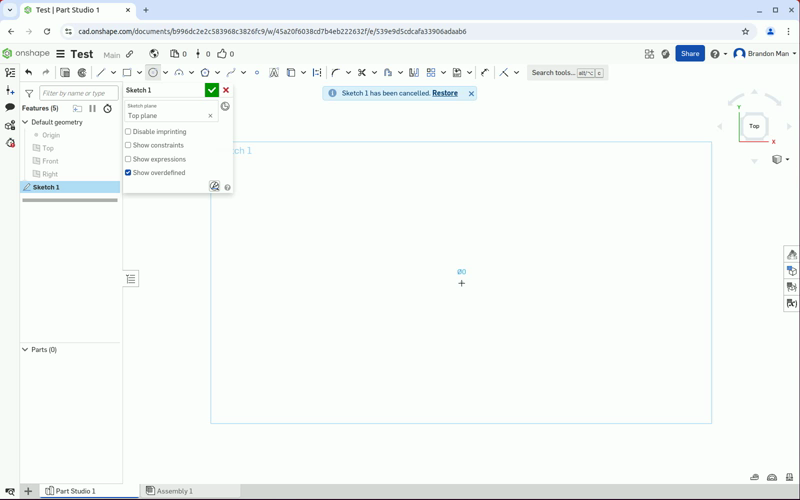
mouse_move(479, 282)
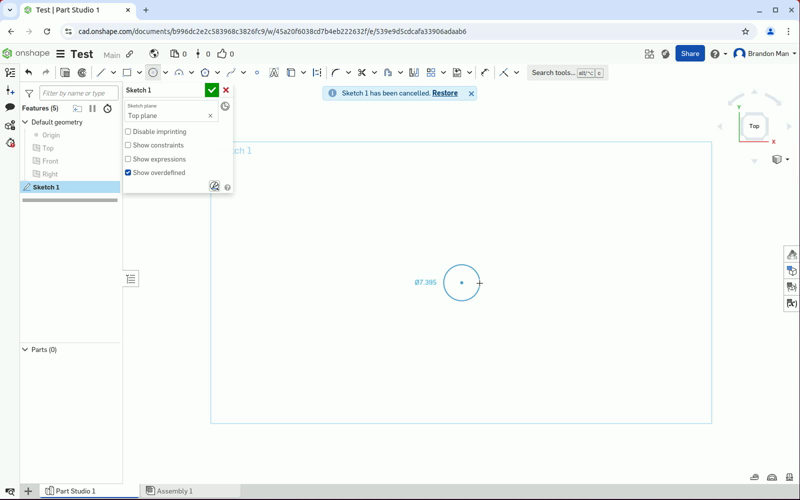
click(479, 282)
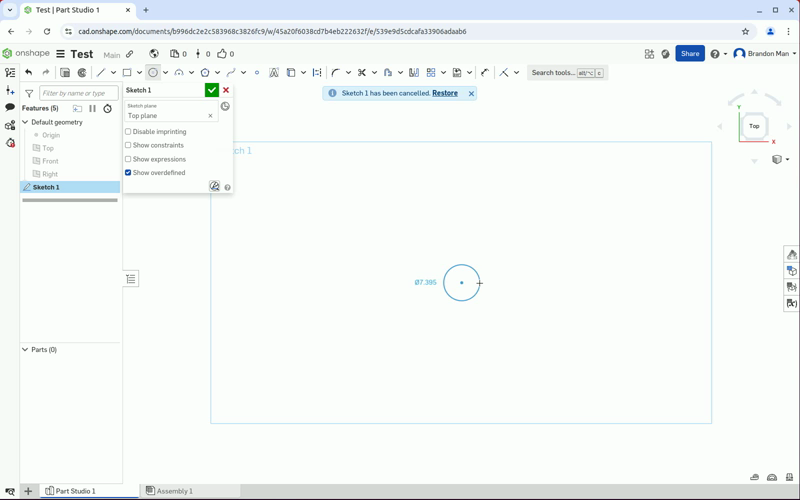
key(esc)
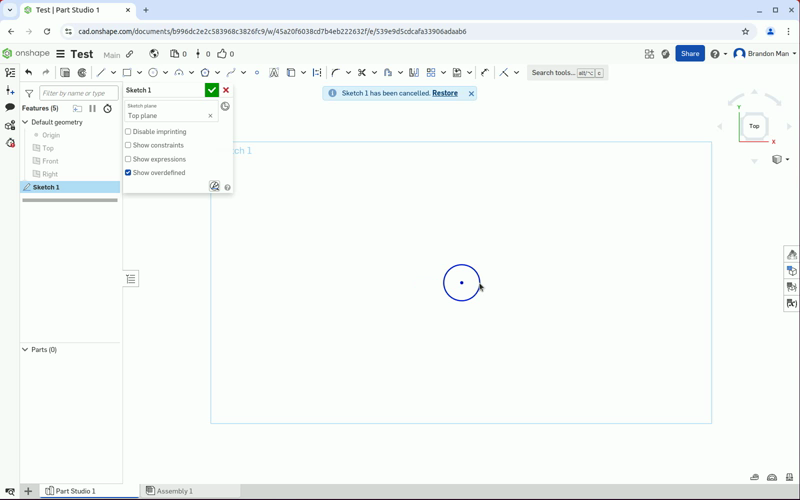
mouse_move(472, 279)
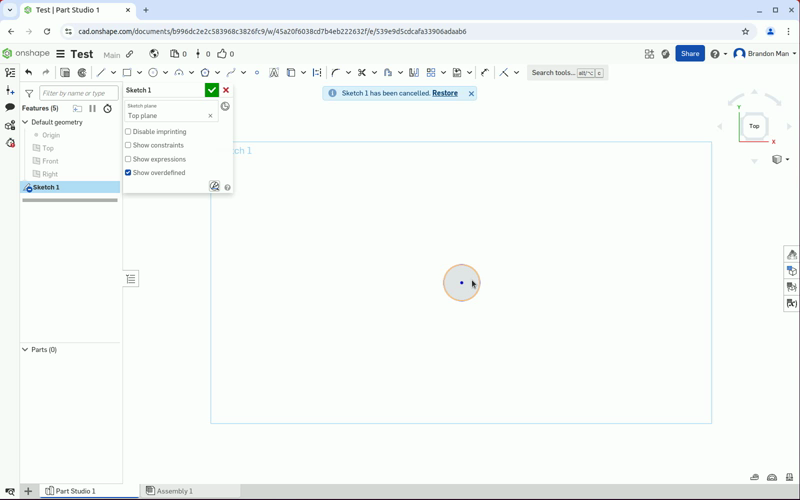
scroll(6)
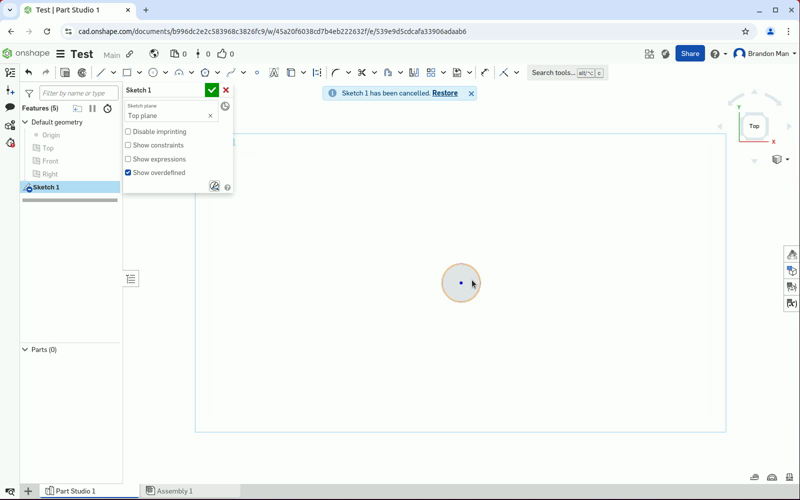
scroll(6)
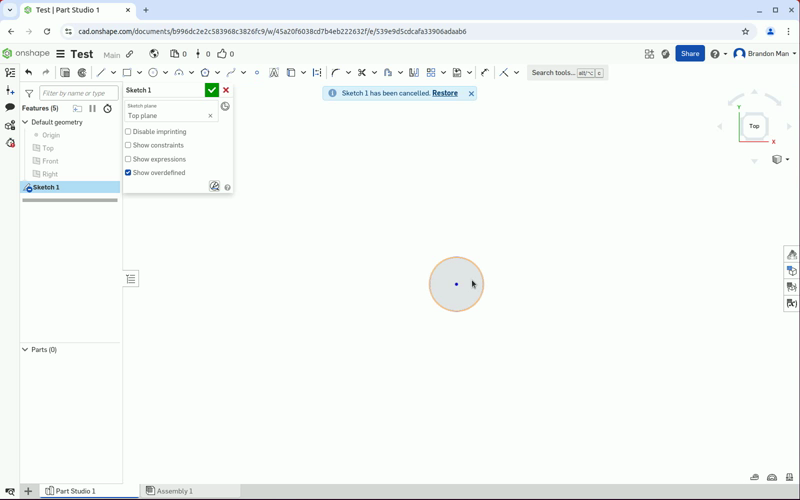
scroll(6)
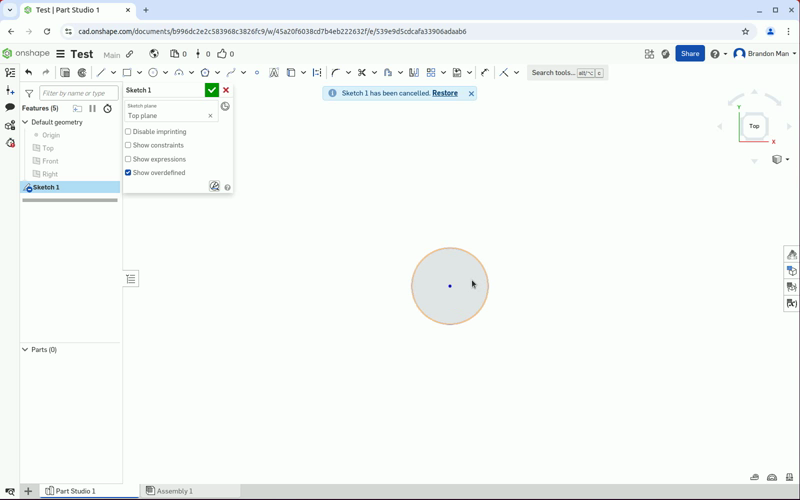
scroll(6)
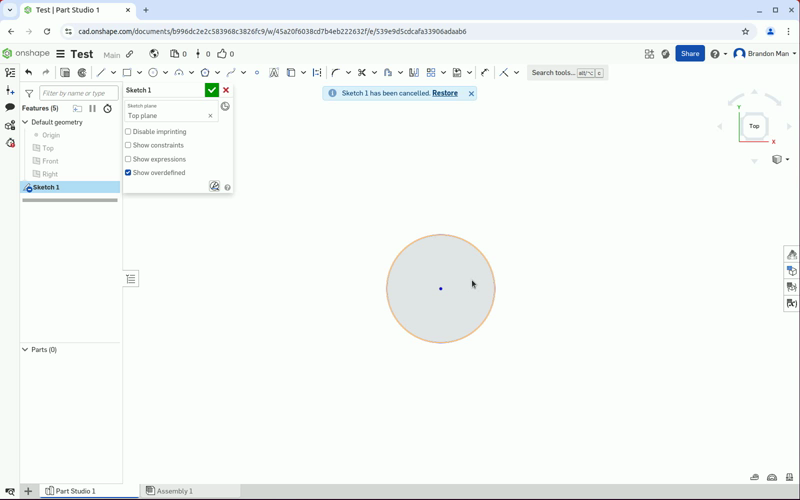
scroll(6)
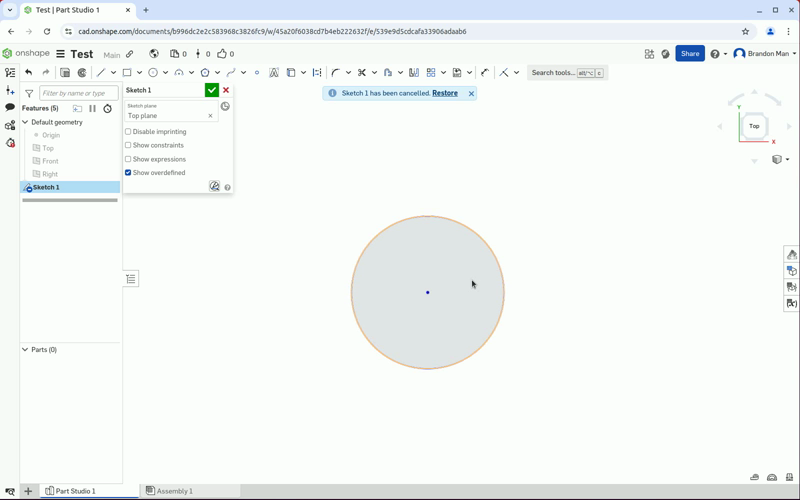
scroll(6)
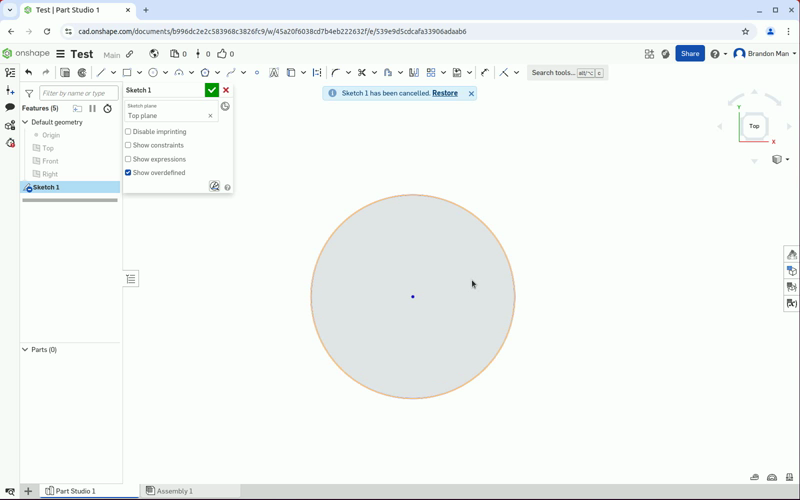
scroll(6)
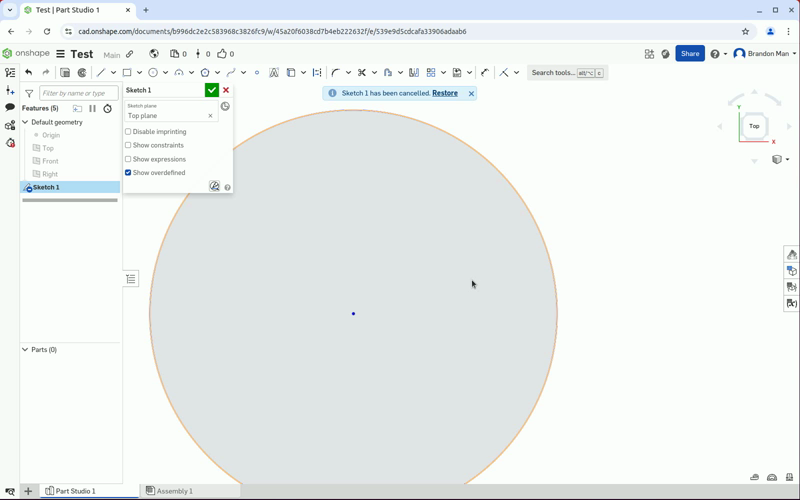
click(472, 279)
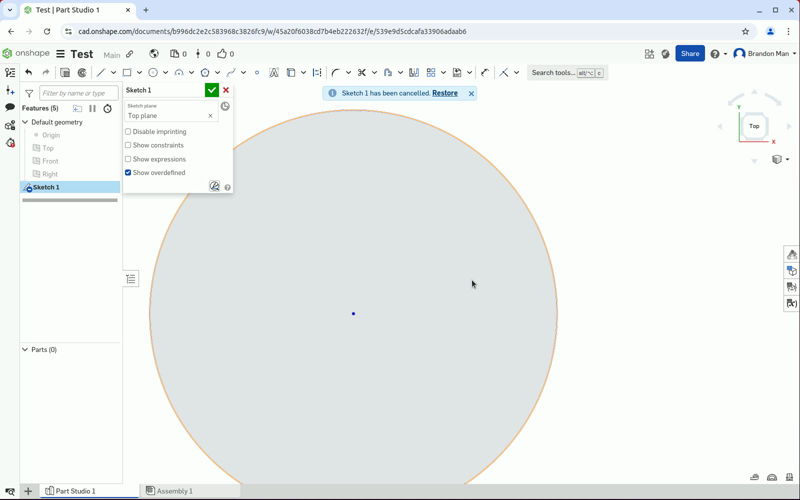
scroll(-6)
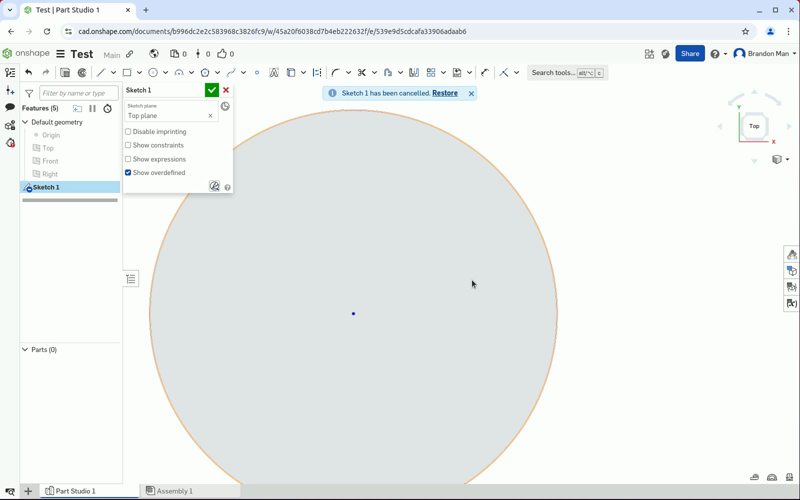
scroll(-6)
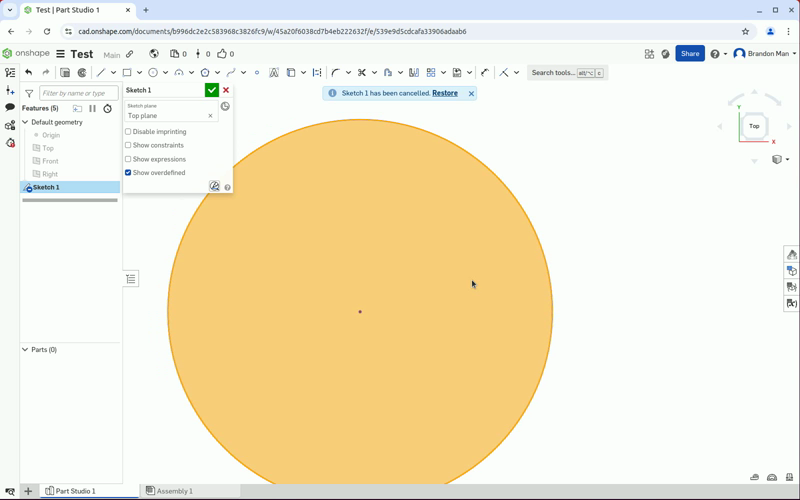
scroll(-6)
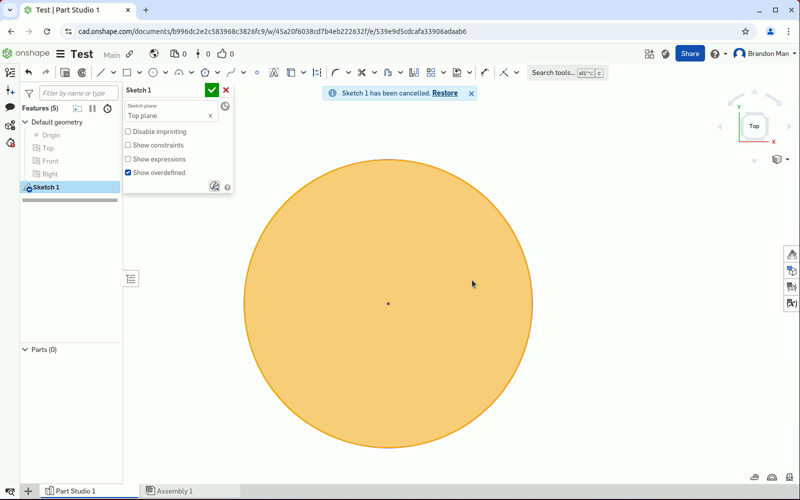
scroll(-6)
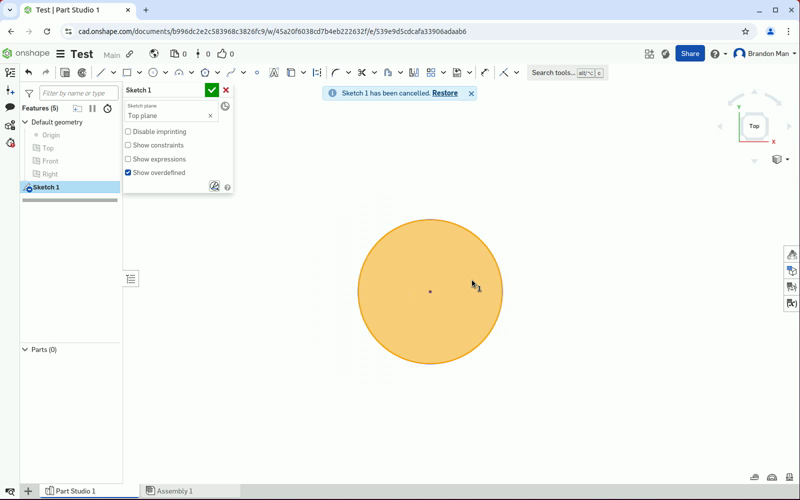
scroll(-6)
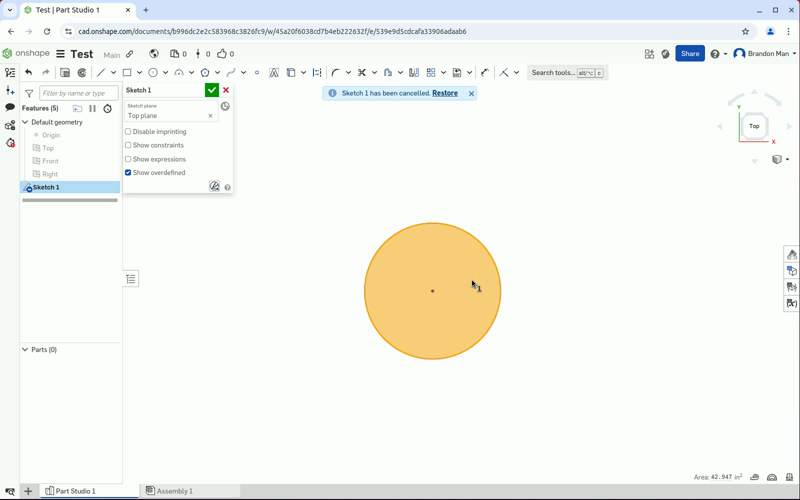
scroll(-6)
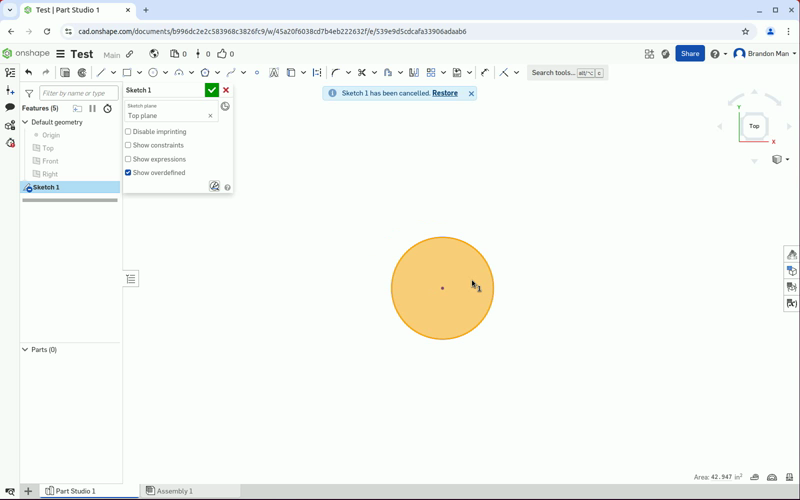
scroll(-6)
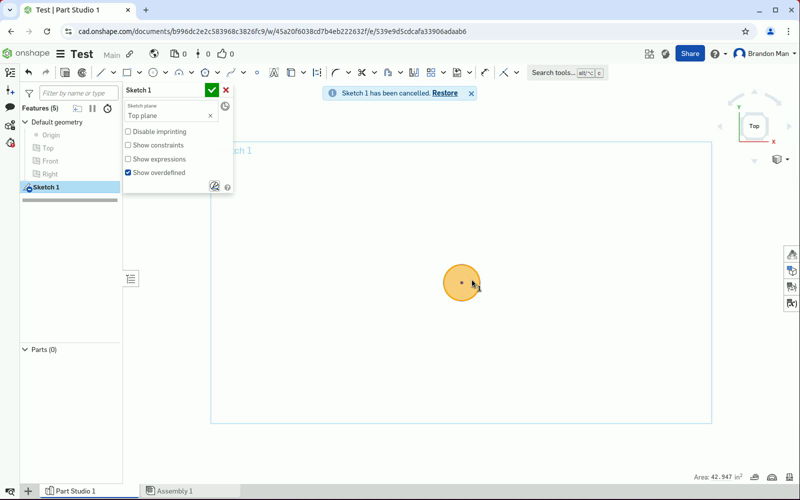
mouse_move(73, 352)
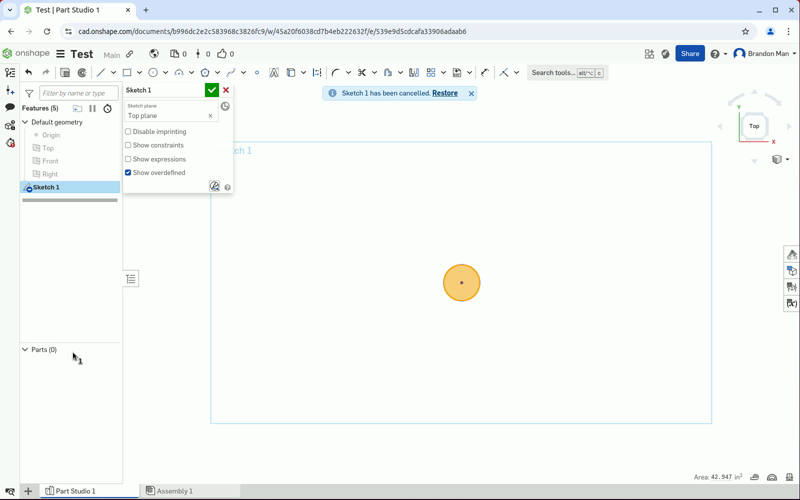
key(shift+y)
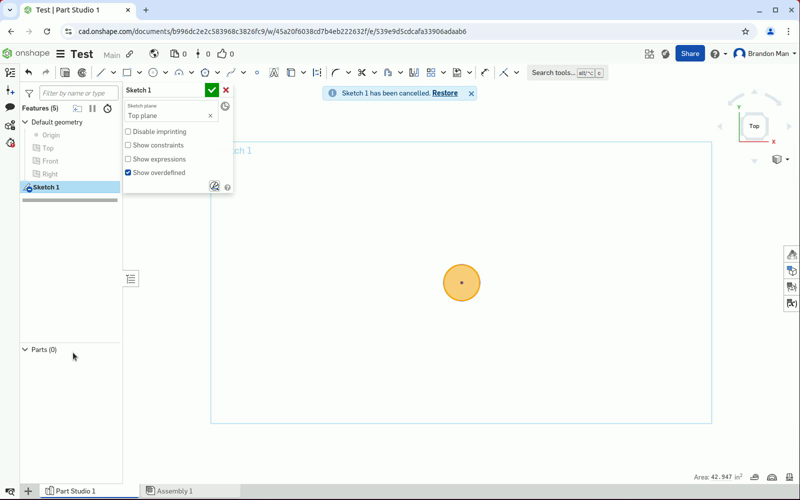
key(shift+e)
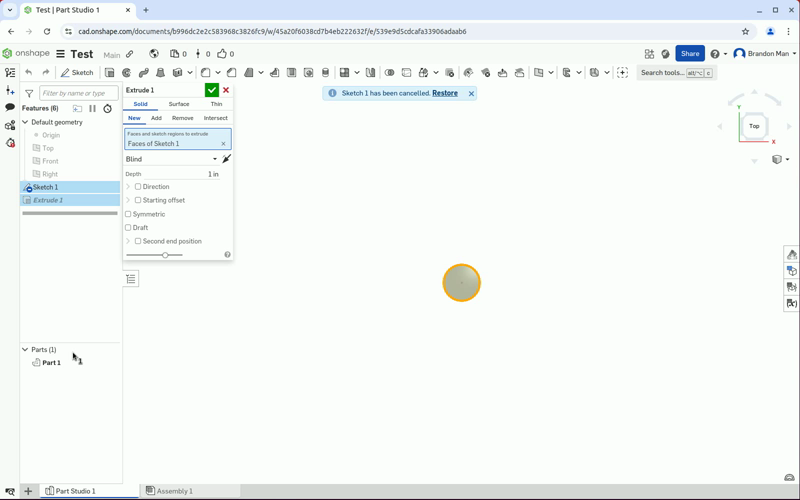
mouse_move(143, 106)
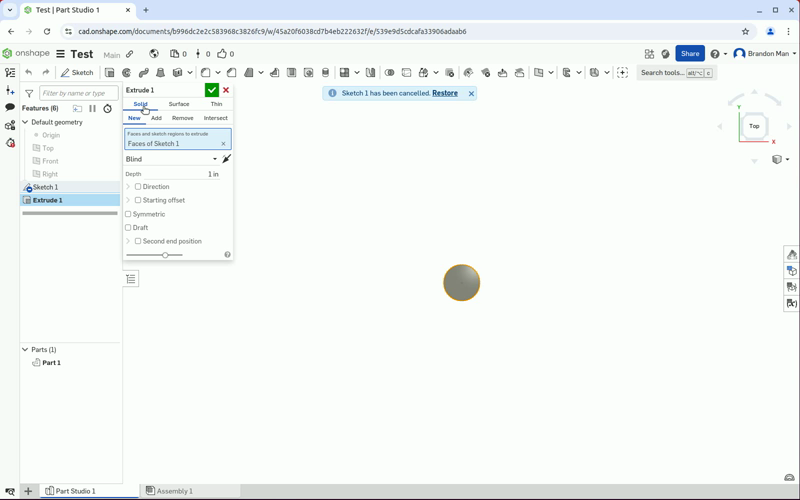
click(143, 106)
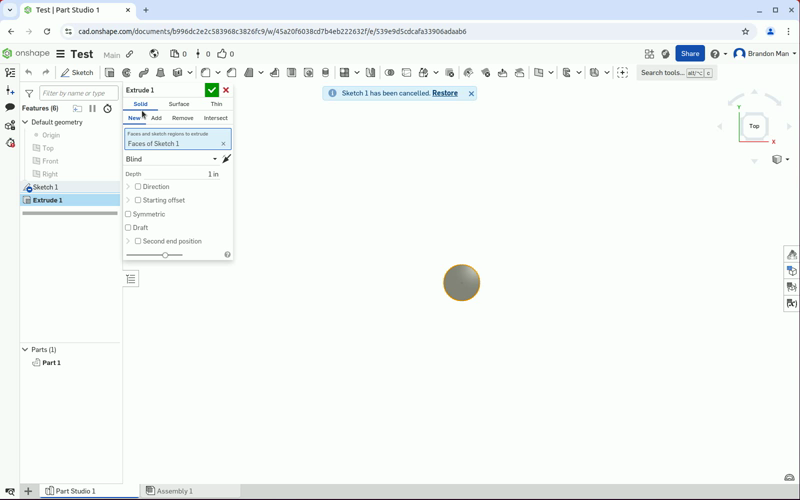
mouse_move(137, 120)
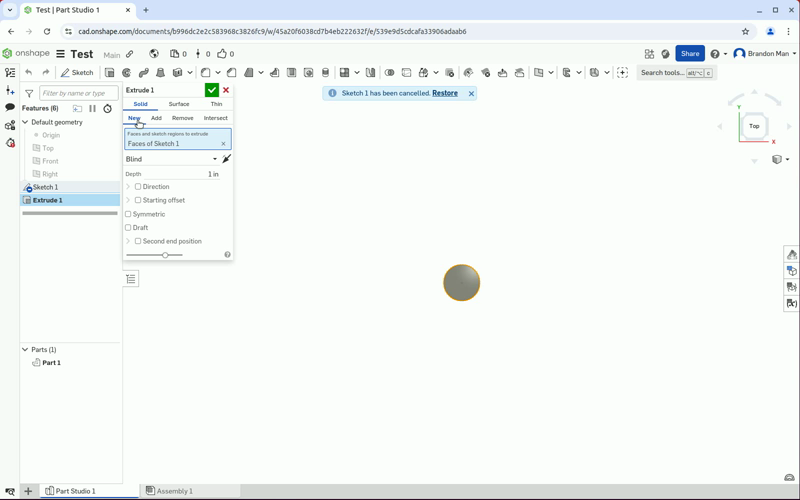
click(137, 120)
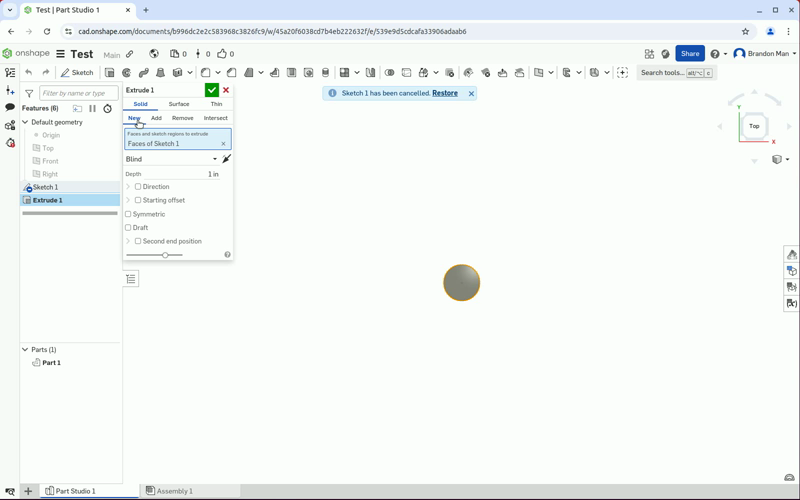
key(tab, 4)
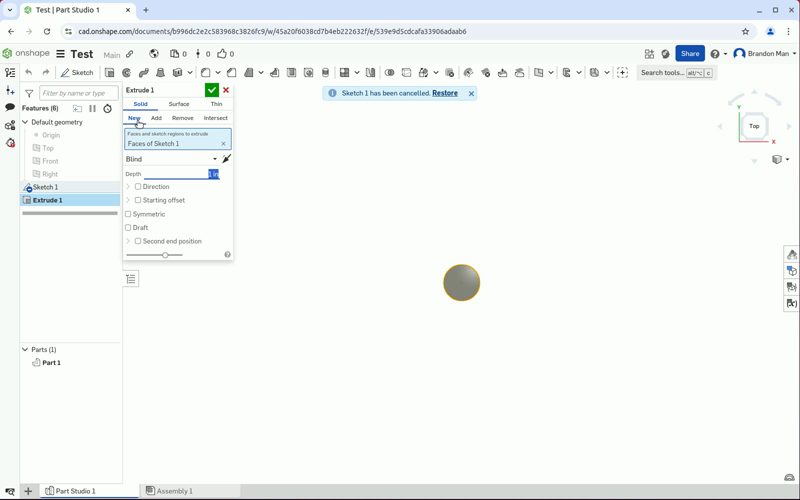
text(23.108)
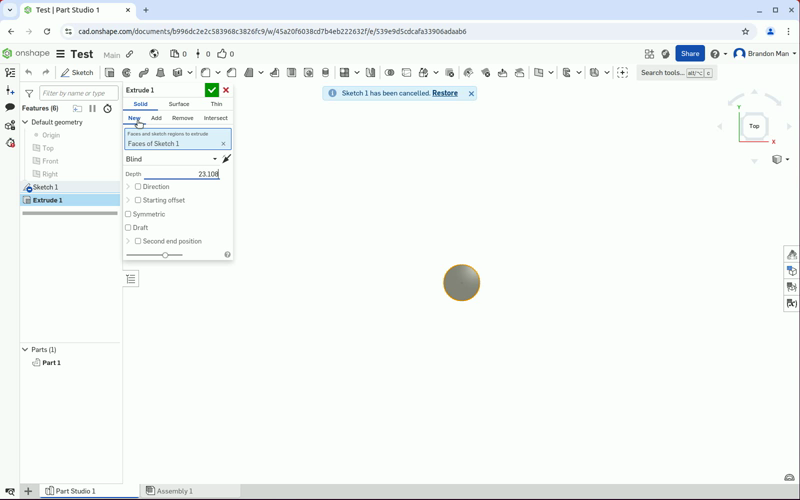
key(enter)
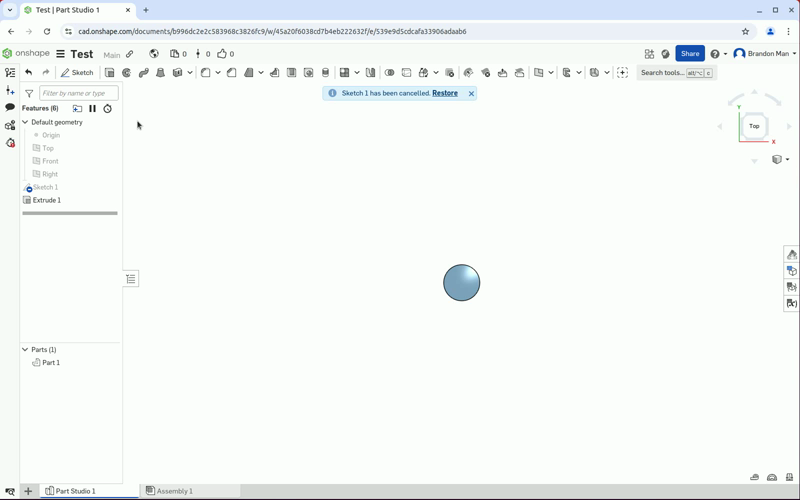
key(shift+h)
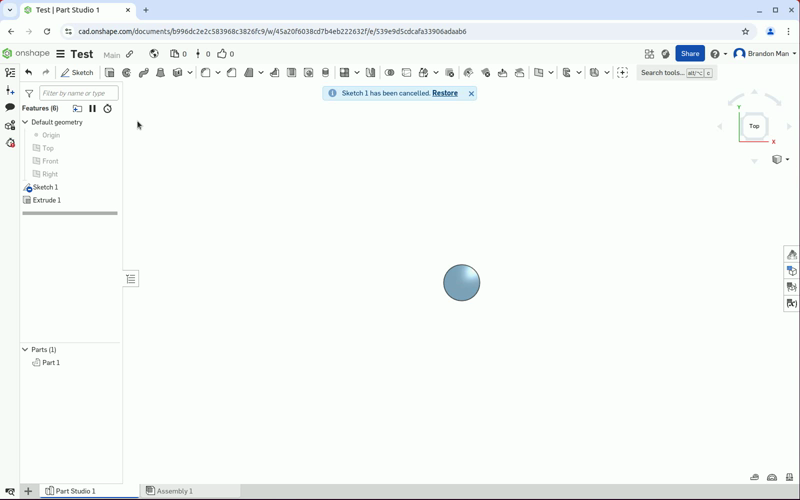
key(shift+h)
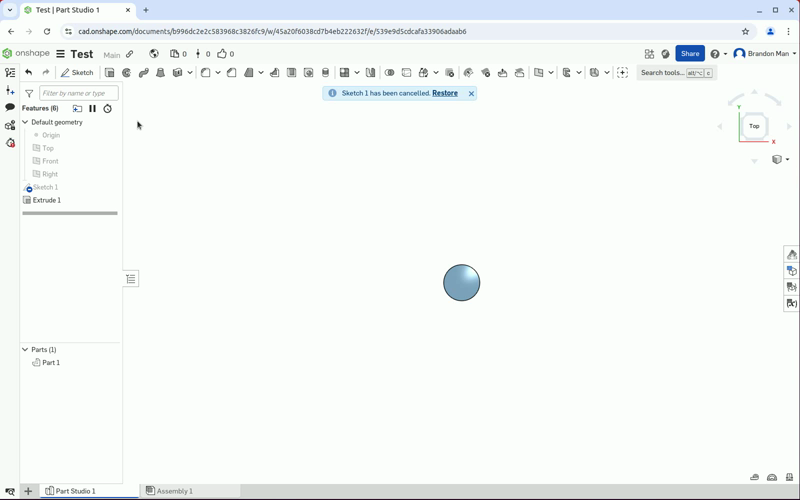
mouse_move(73, 189)
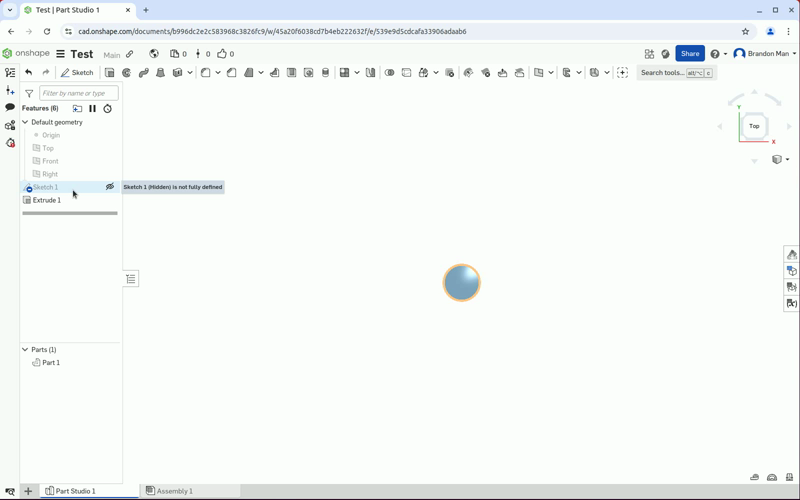
click(73, 189)
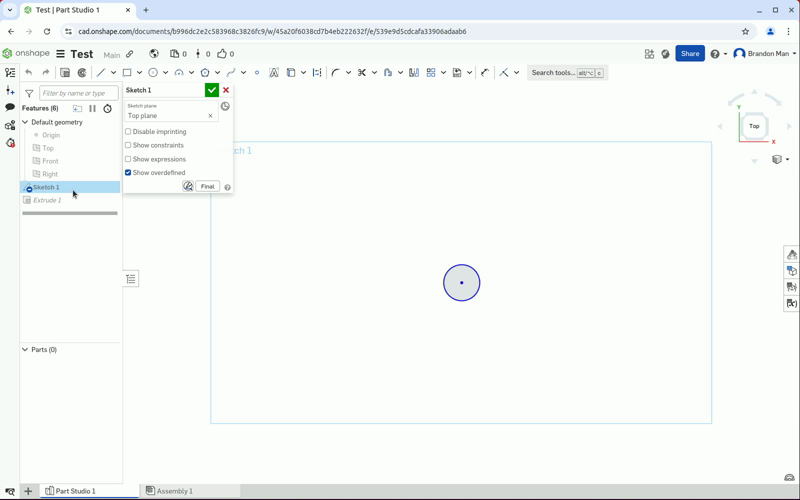
mouse_move(229, 92)
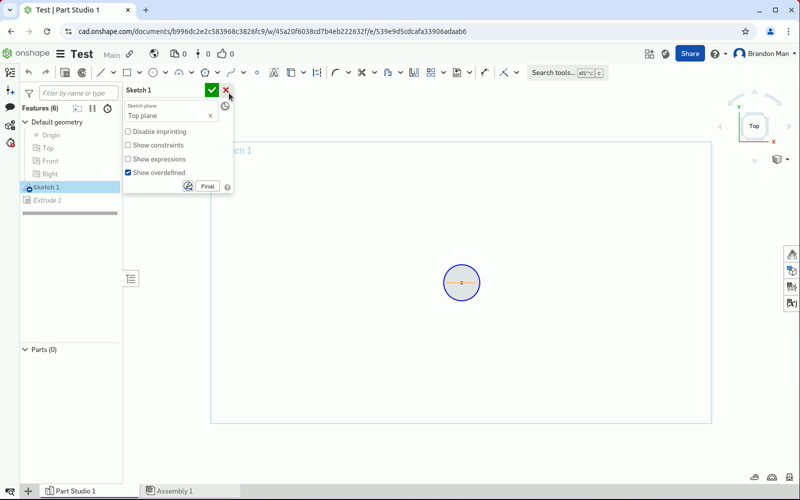
click(229, 92)
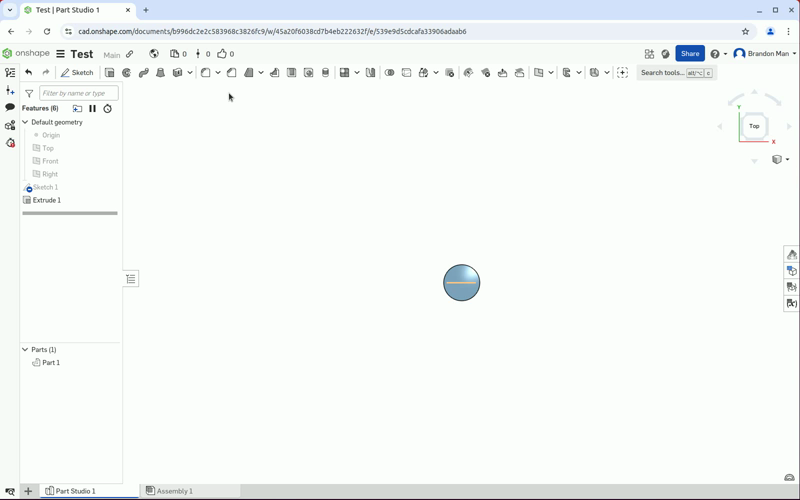
mouse_move(73, 352)
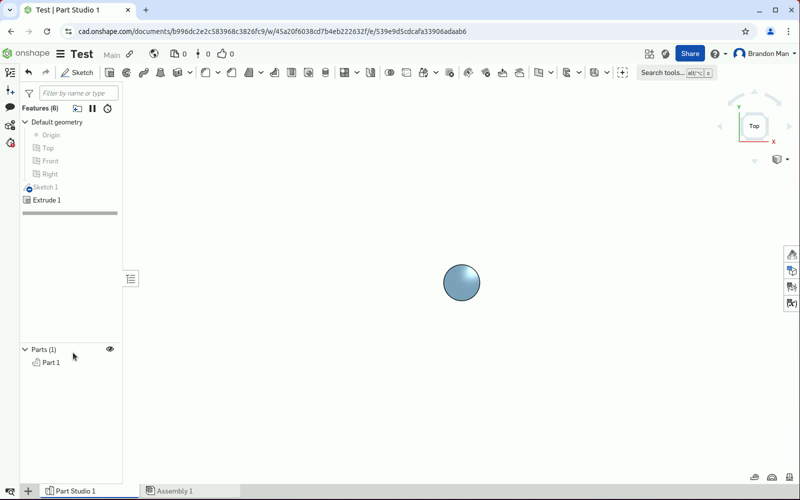
key(y)
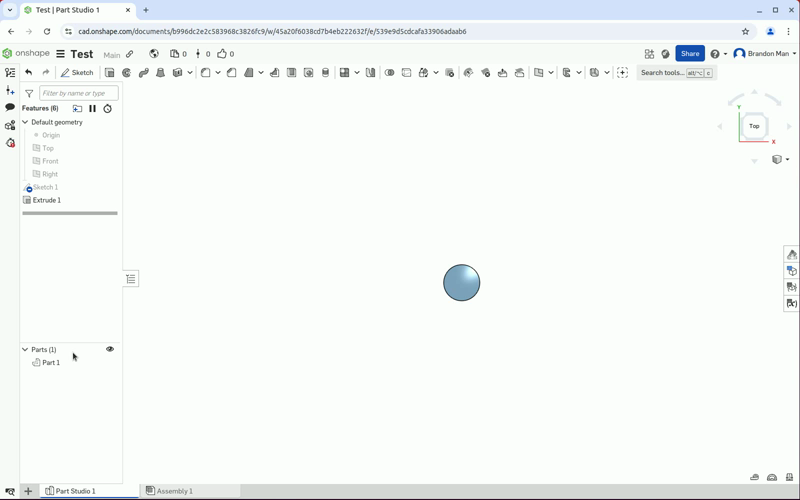
key(shift+p)
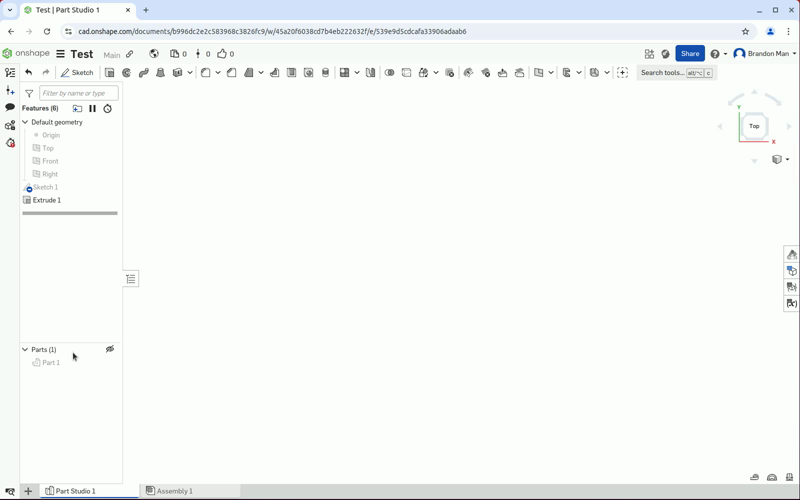
key(space)
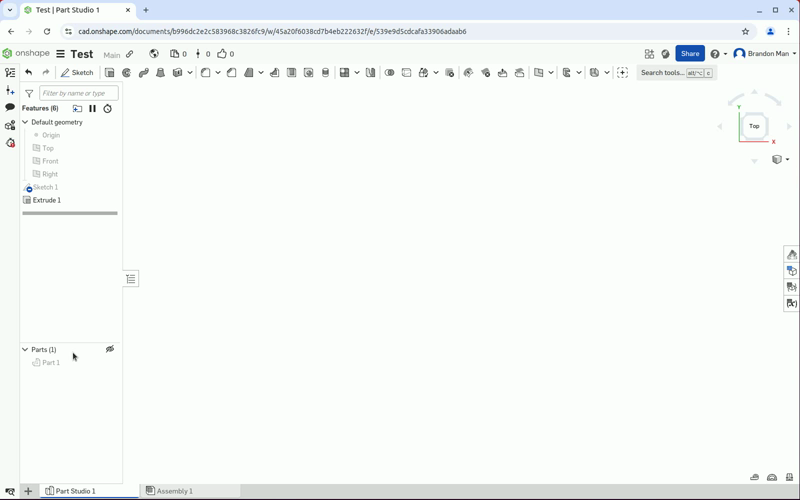
key_down(shift)
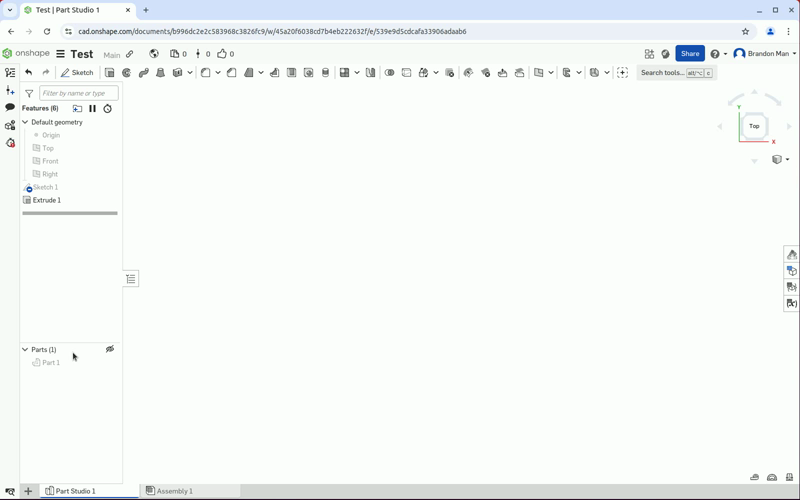
key(up)
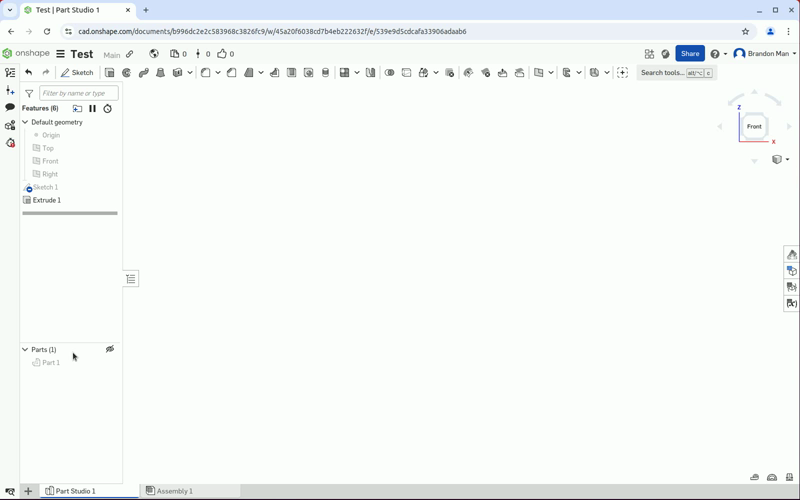
key_up(shift)
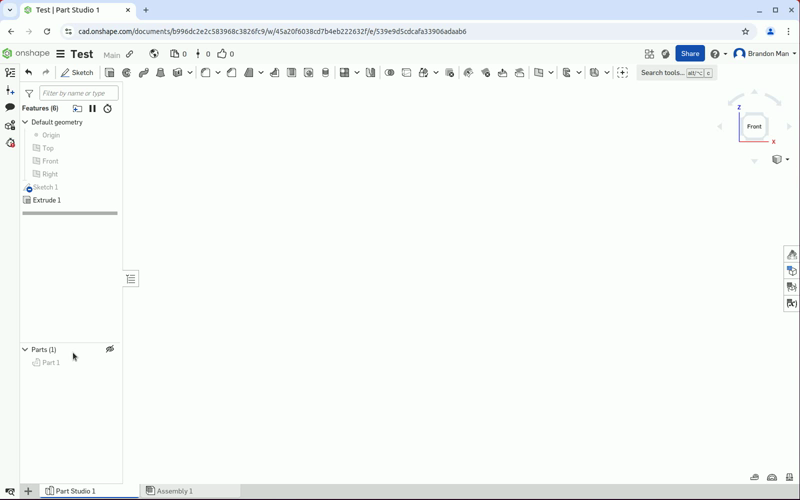
mouse_move(73, 352)
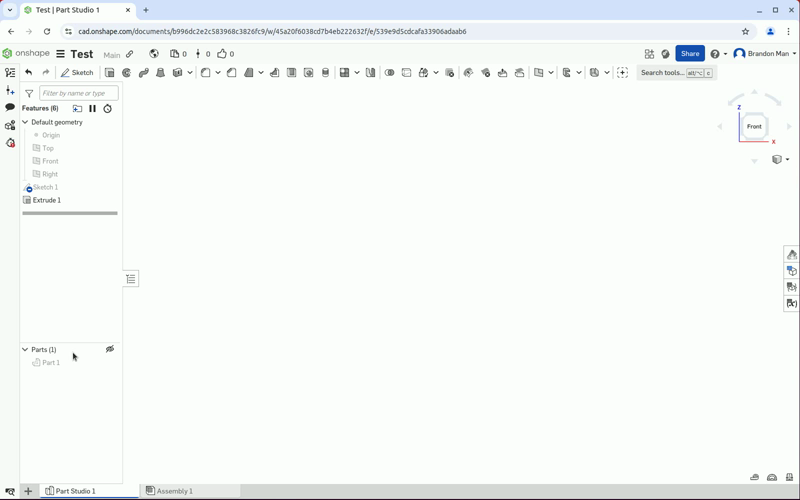
key(shift+y)
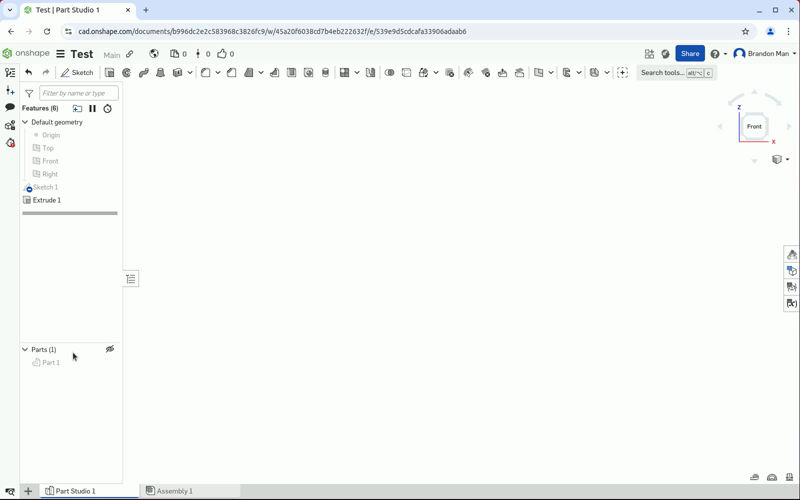
key(shift+s)
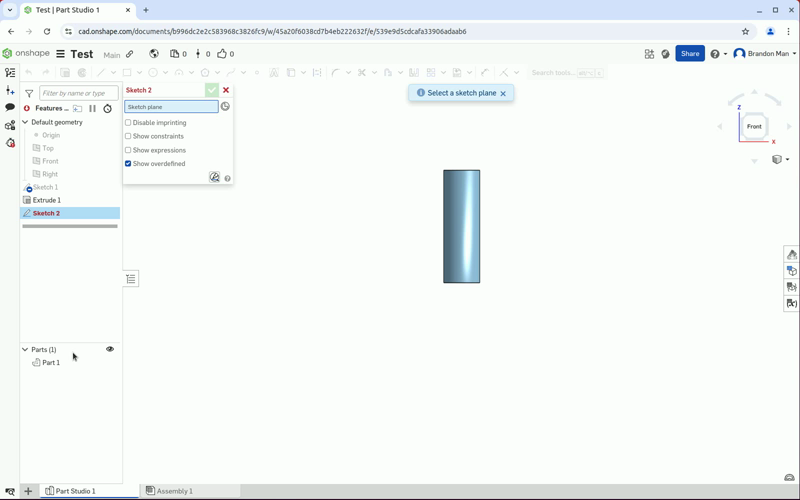
mouse_move(73, 163)
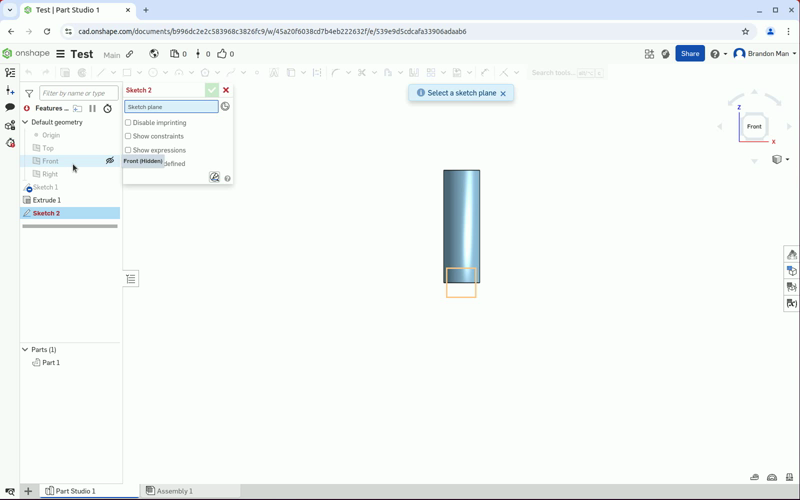
click(73, 163)
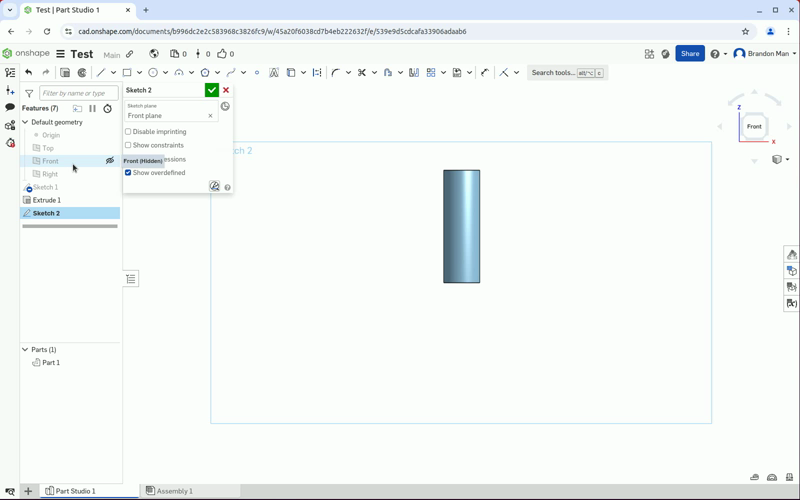
mouse_move(73, 352)
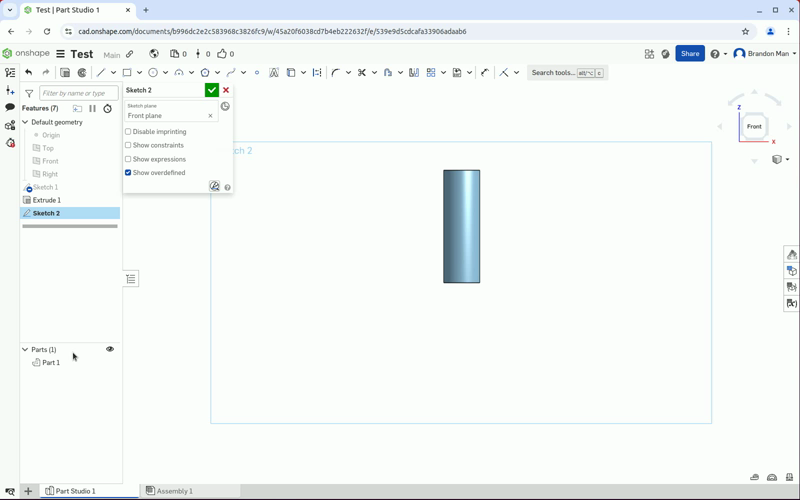
key(y)
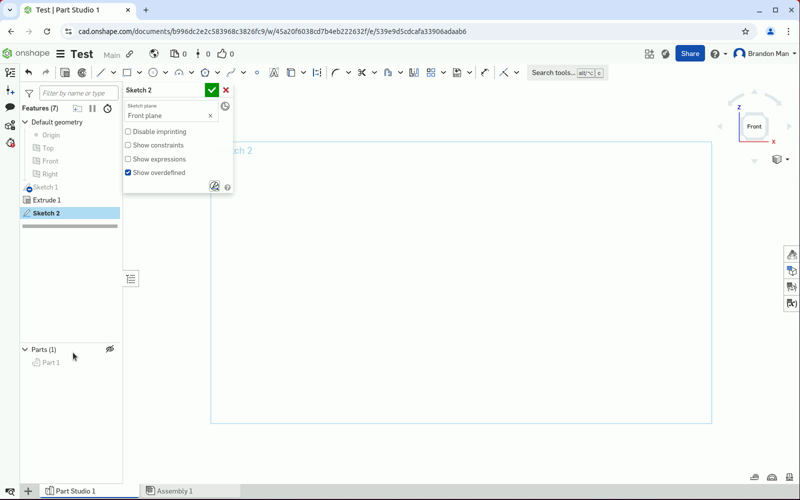
key(l)
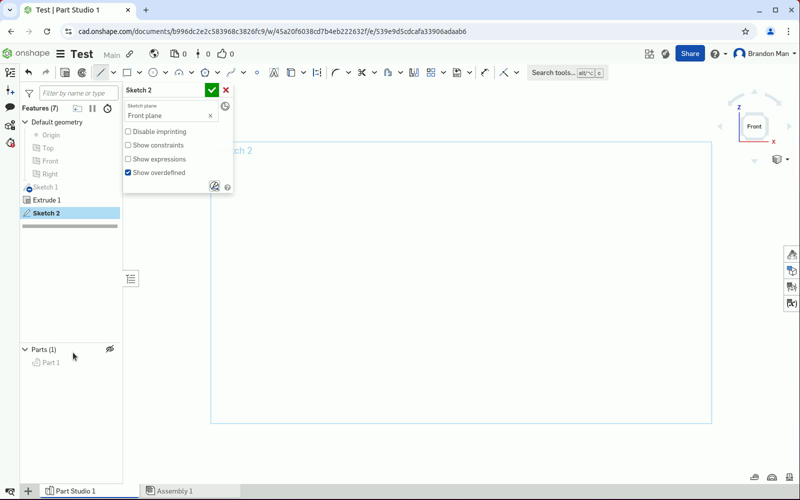
key_down(shift)
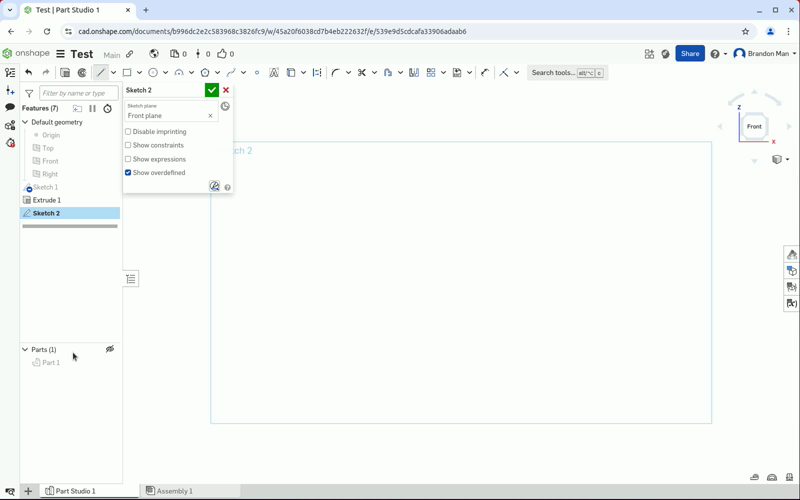
mouse_move(449, 206)
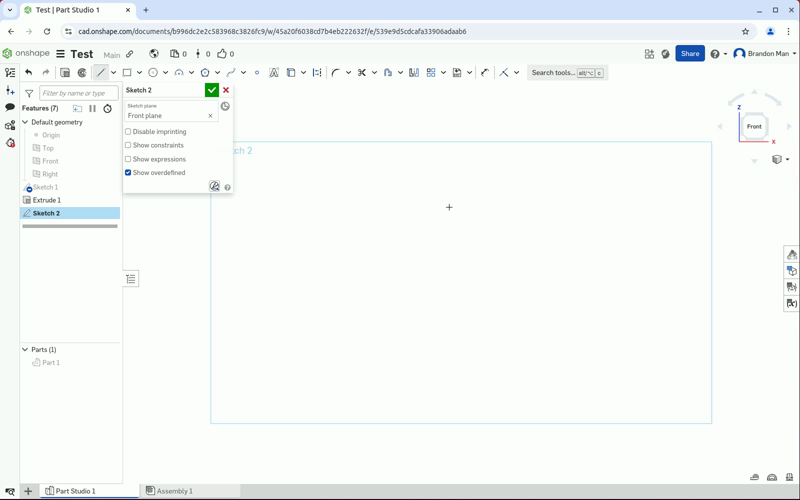
click(449, 206)
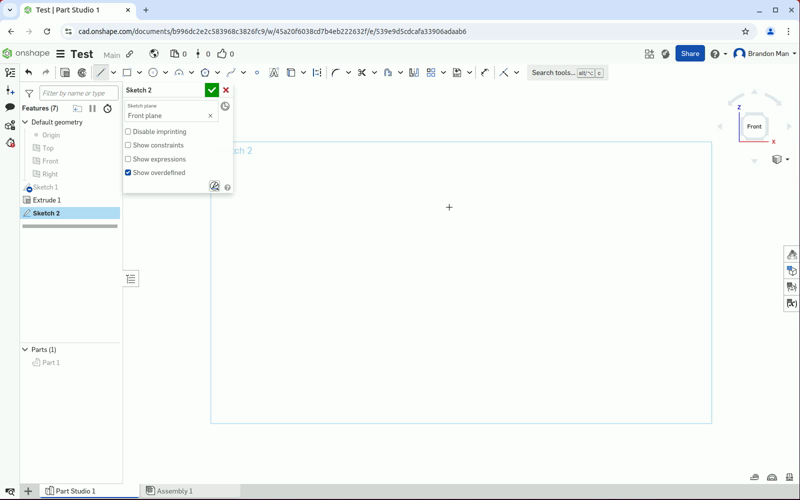
key_up(shift)
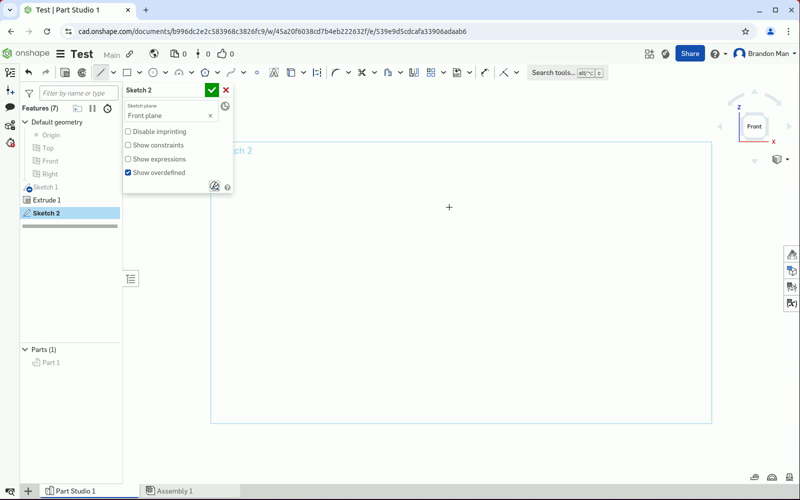
key_down(shift)
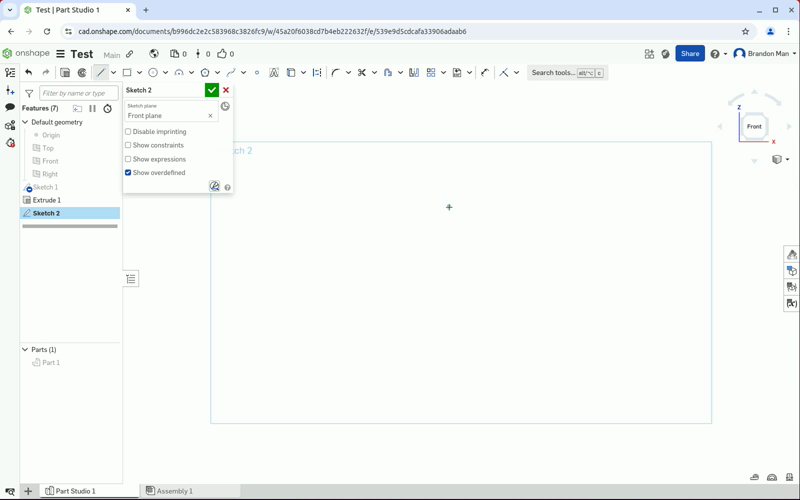
mouse_move(479, 206)
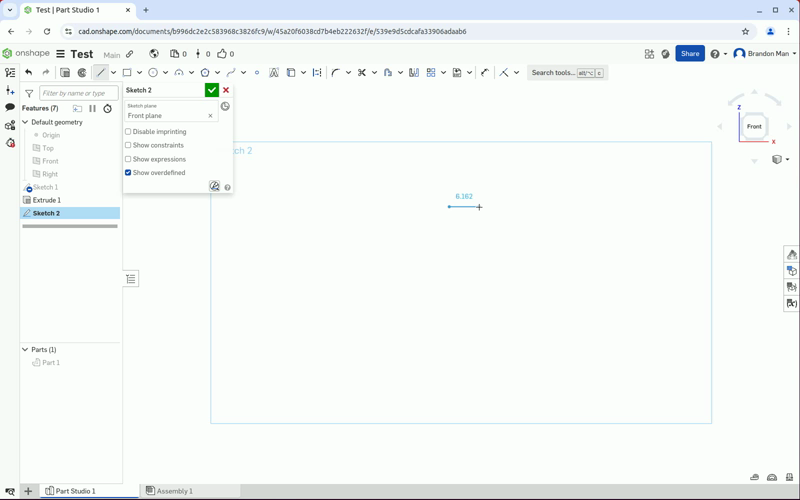
mouse_move(472, 206)
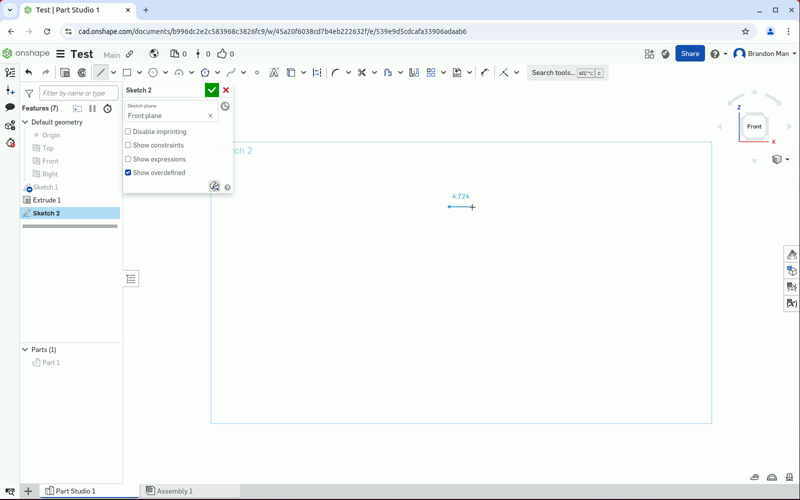
click(472, 206)
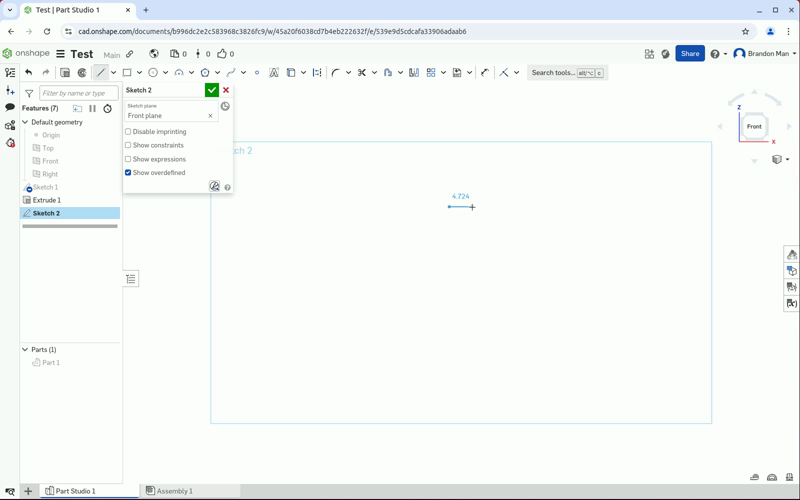
key_up(shift)
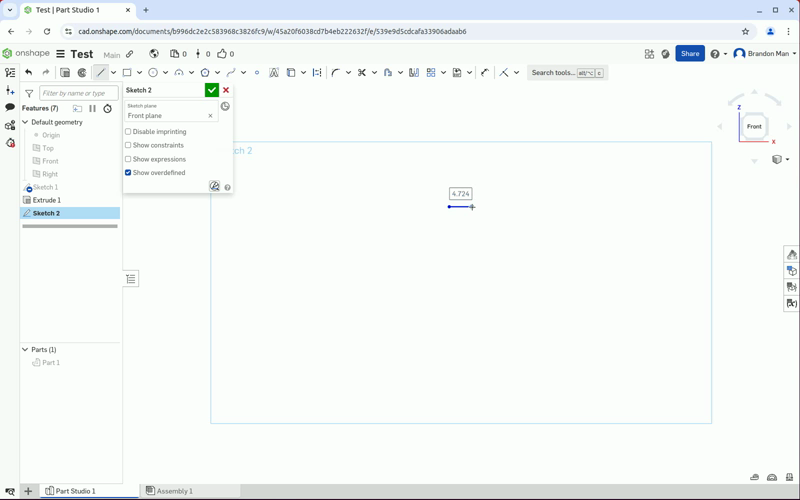
key_down(shift)
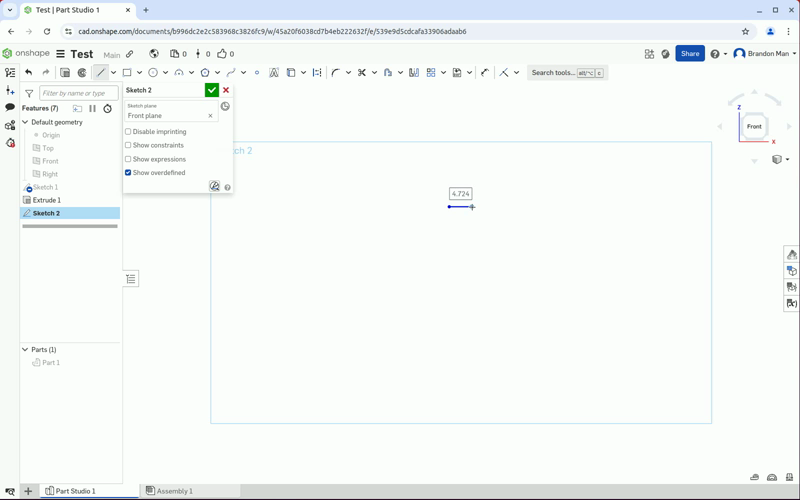
mouse_move(502, 206)
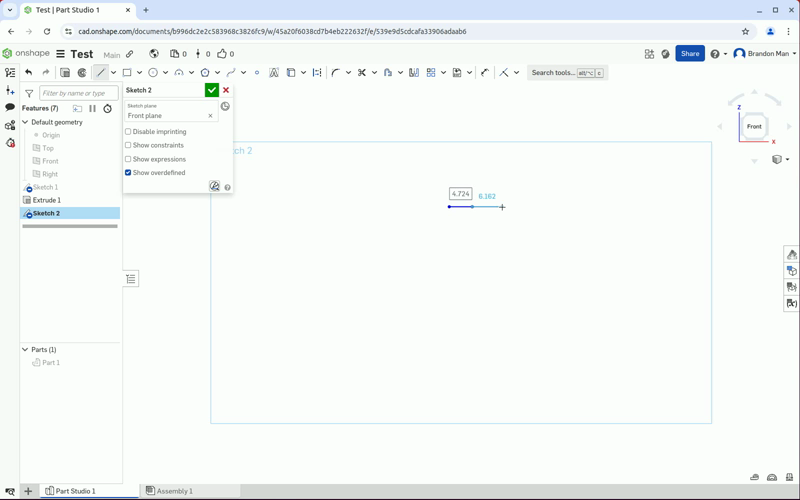
mouse_move(472, 195)
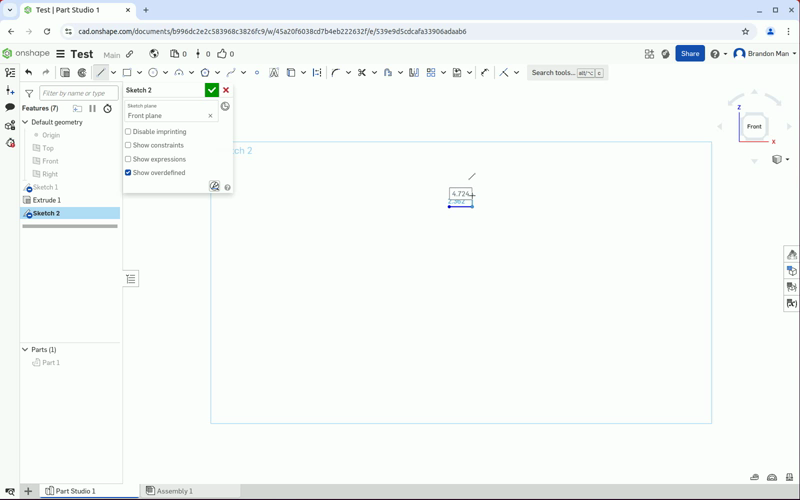
click(472, 195)
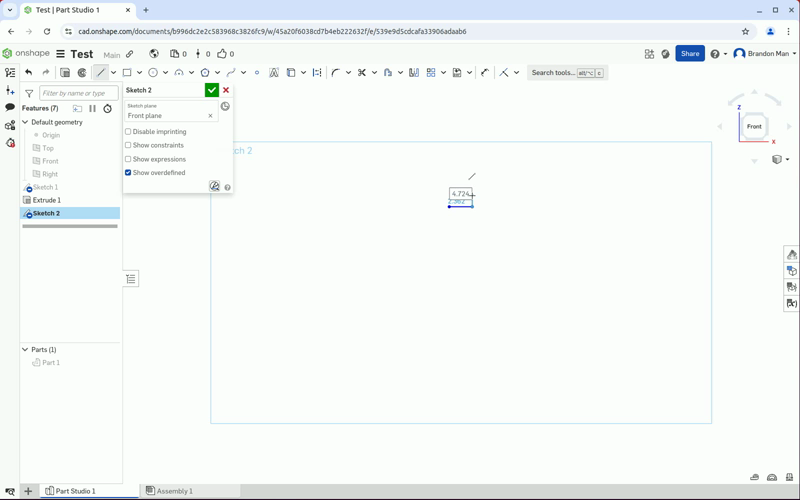
key_up(shift)
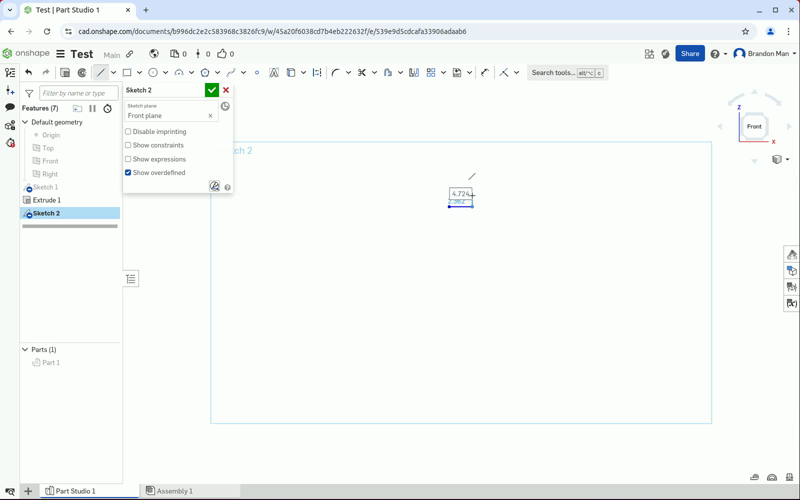
key_down(shift)
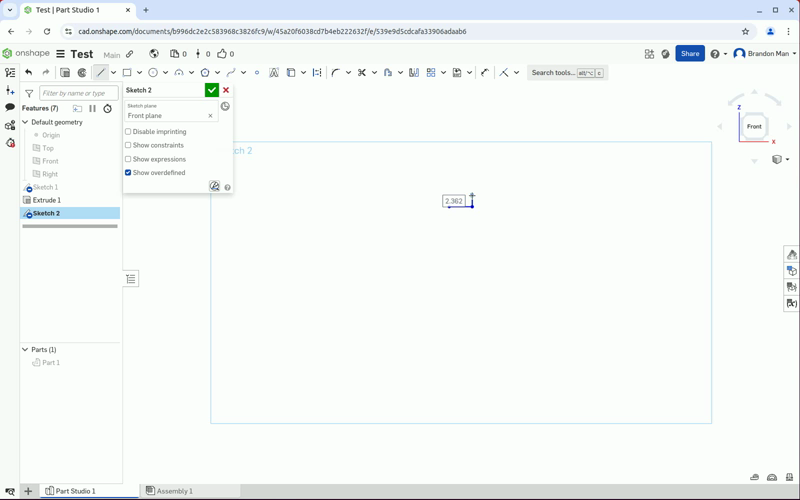
mouse_move(502, 195)
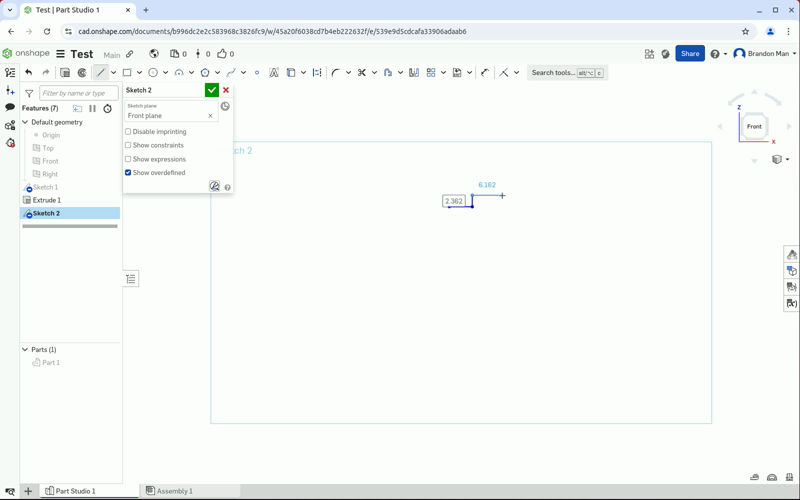
mouse_move(449, 195)
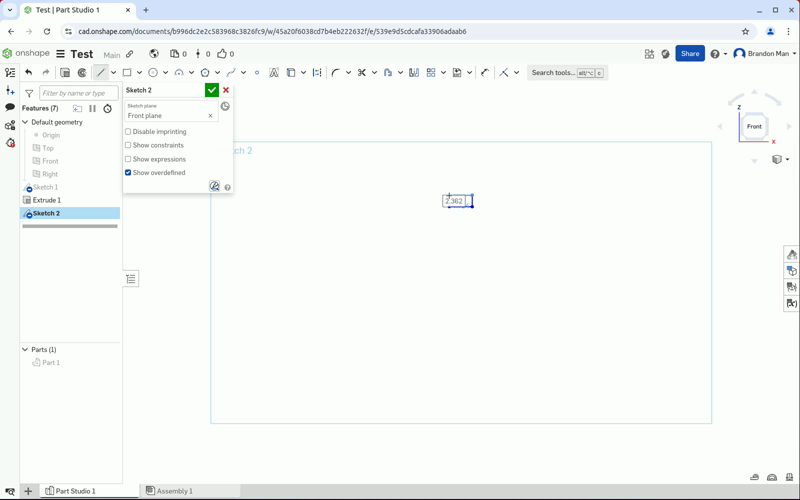
click(449, 195)
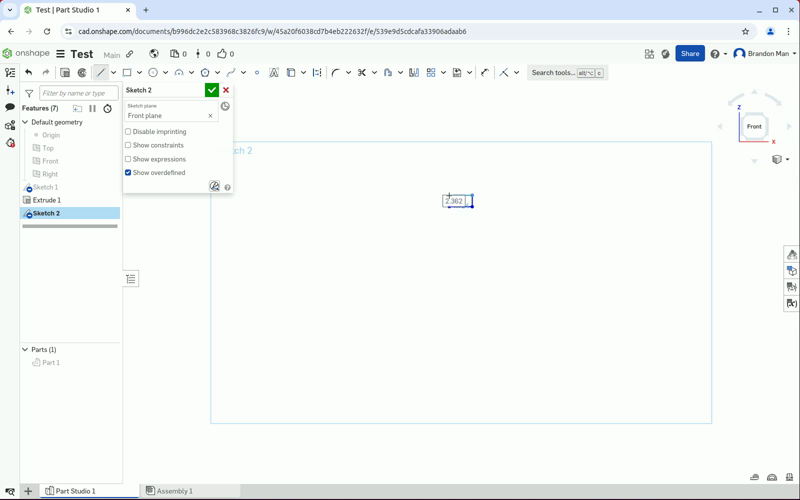
key_up(shift)
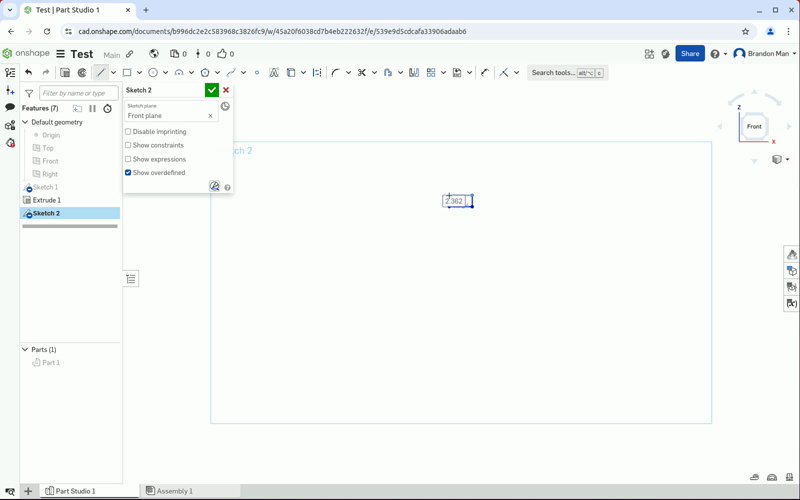
mouse_move(479, 195)
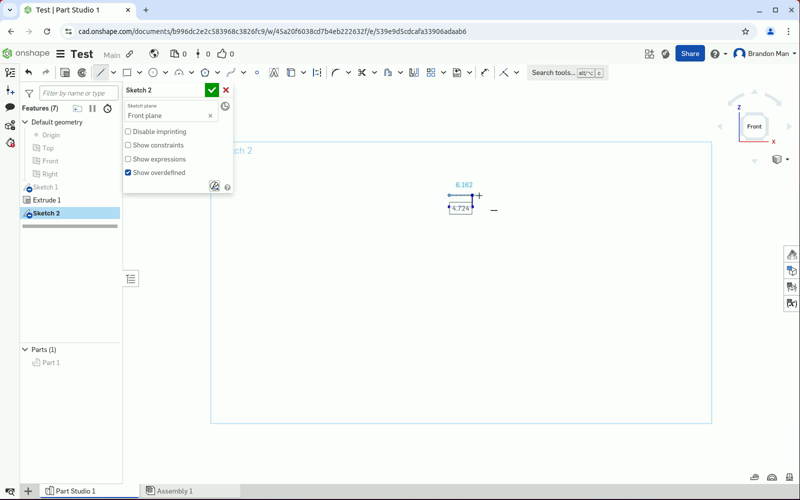
key_down(shift)
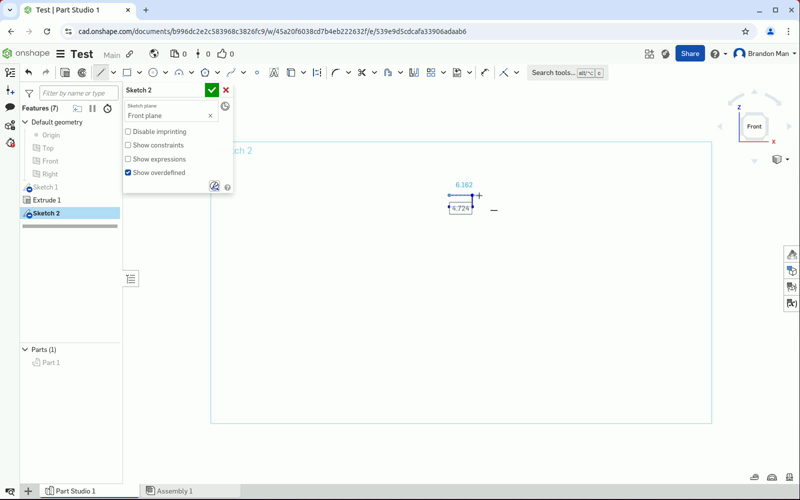
mouse_move(449, 206)
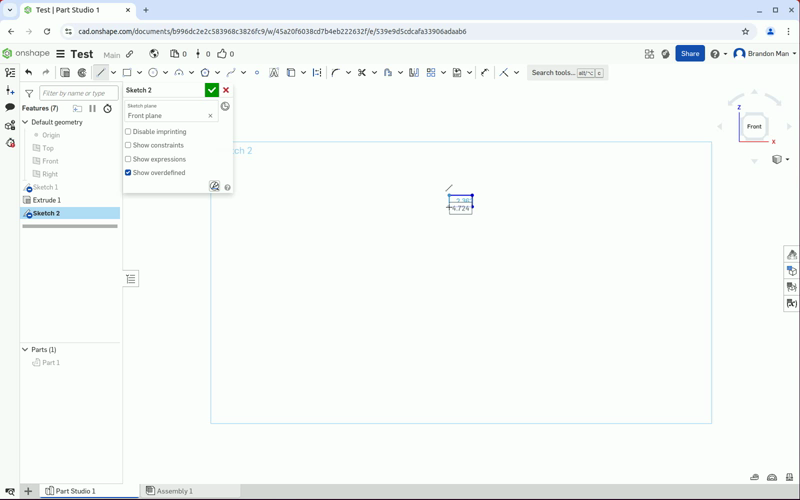
key_up(shift)
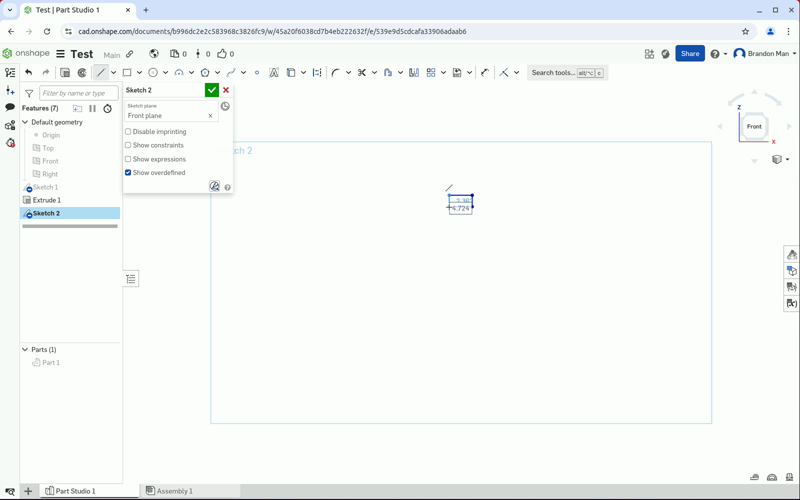
click(449, 206)
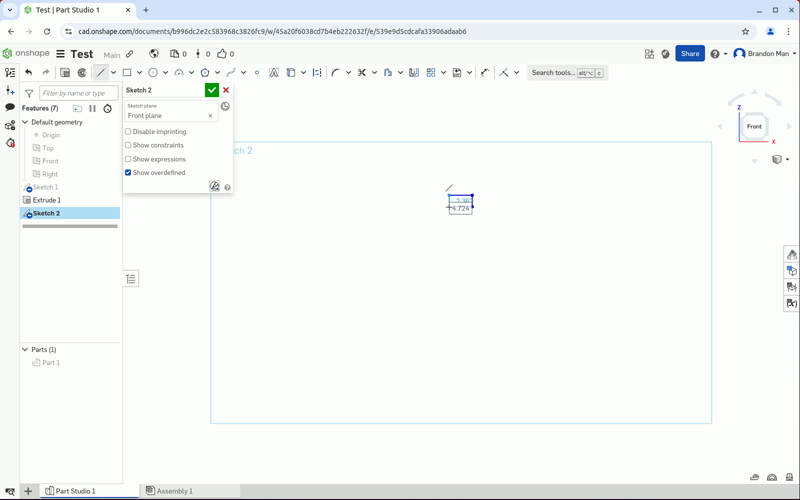
key(esc)
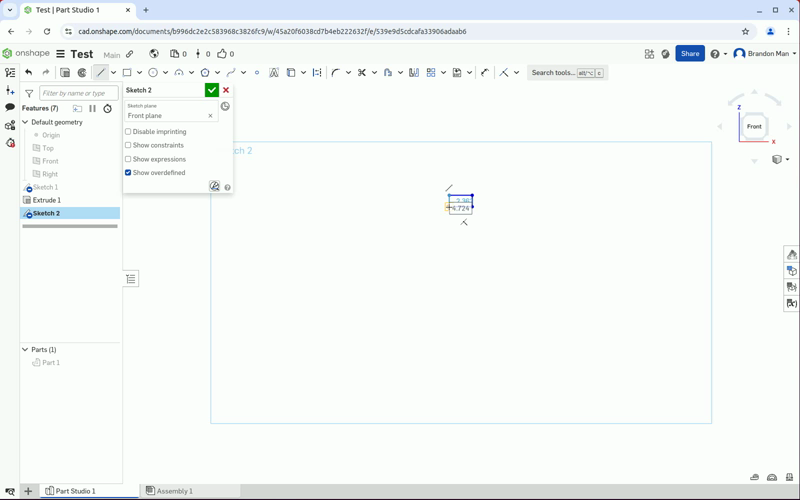
mouse_move(450, 201)
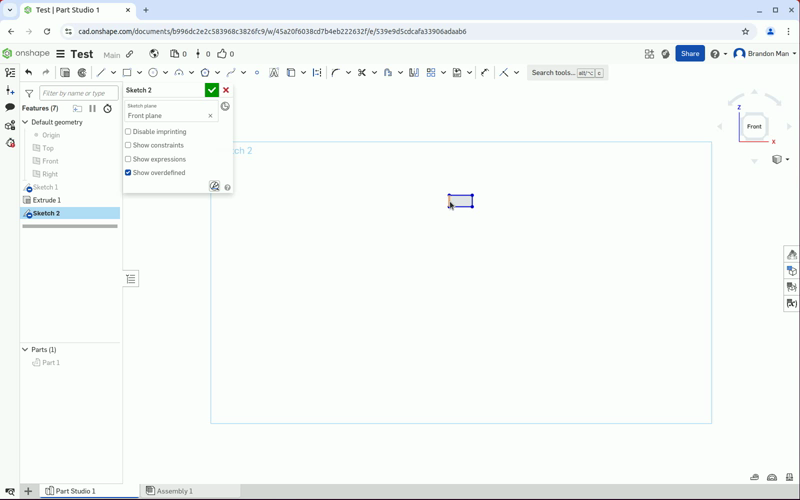
scroll(6)
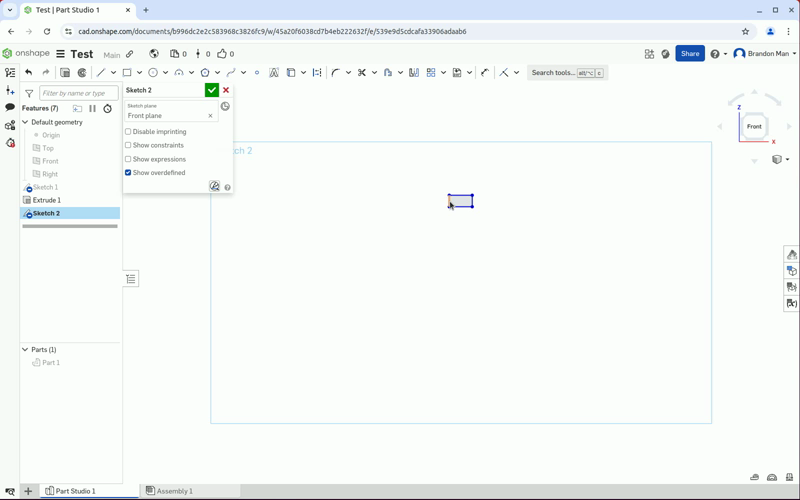
scroll(6)
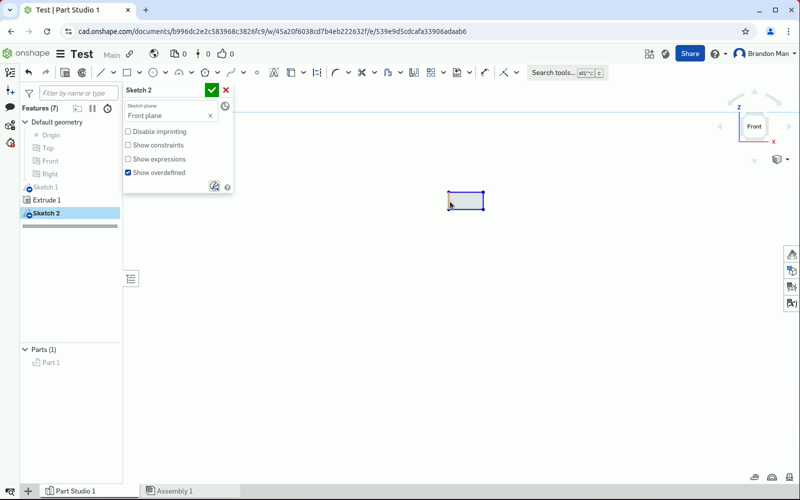
scroll(6)
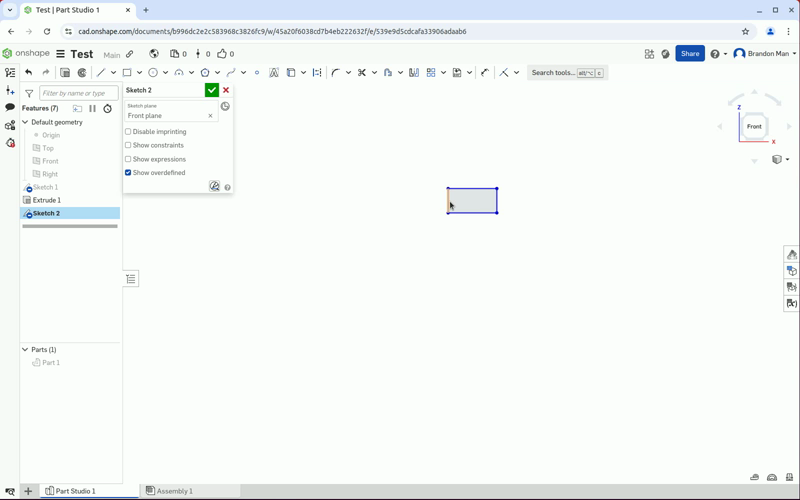
scroll(6)
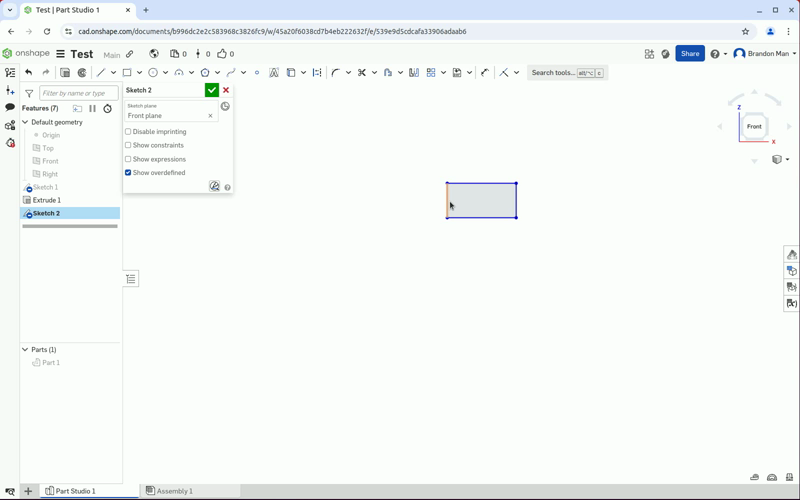
scroll(6)
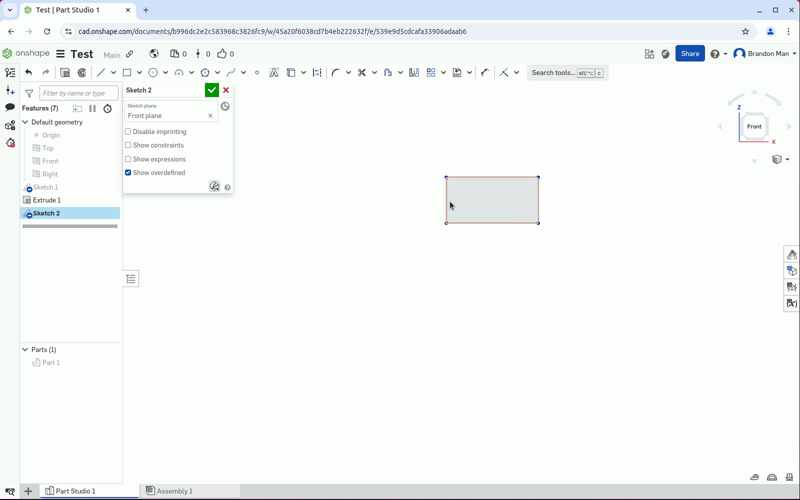
scroll(6)
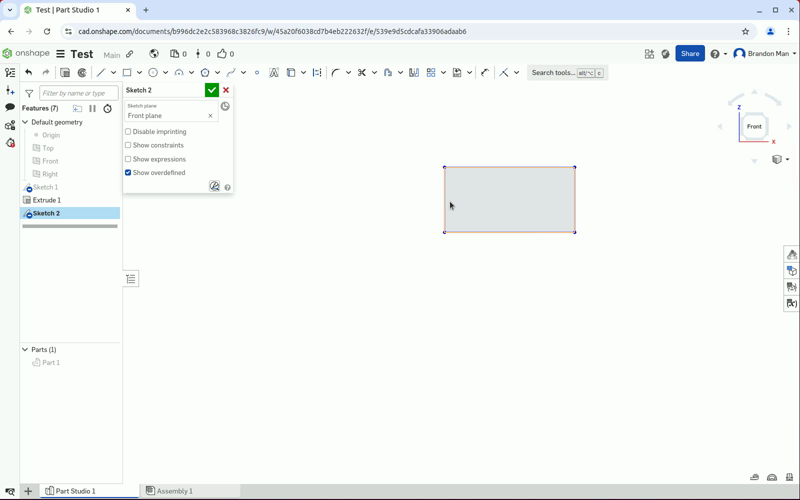
scroll(6)
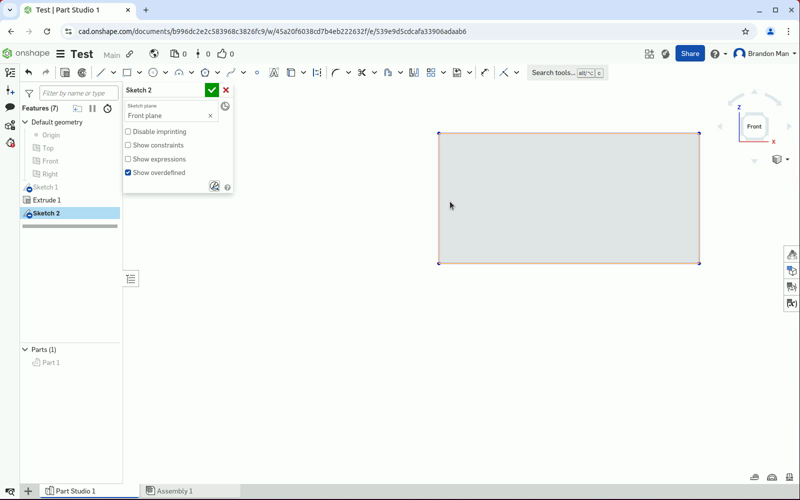
click(450, 201)
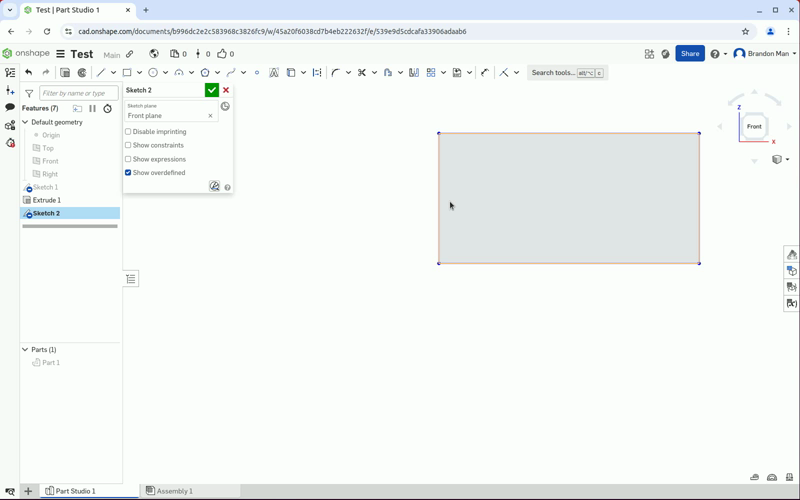
scroll(-6)
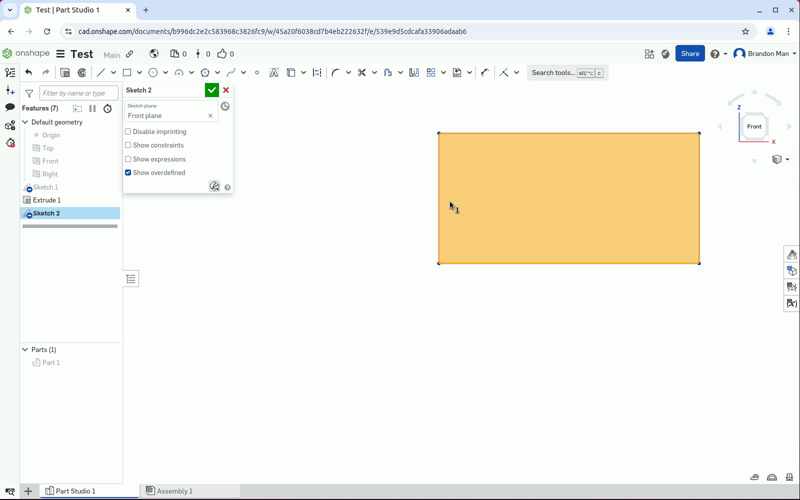
scroll(-6)
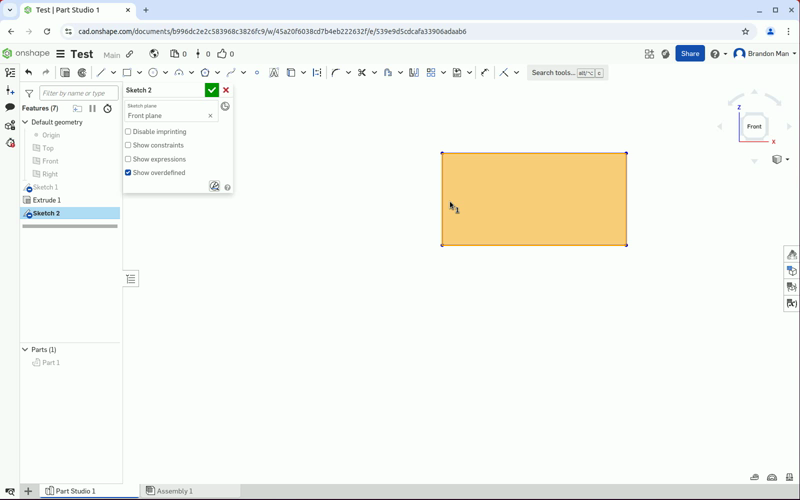
scroll(-6)
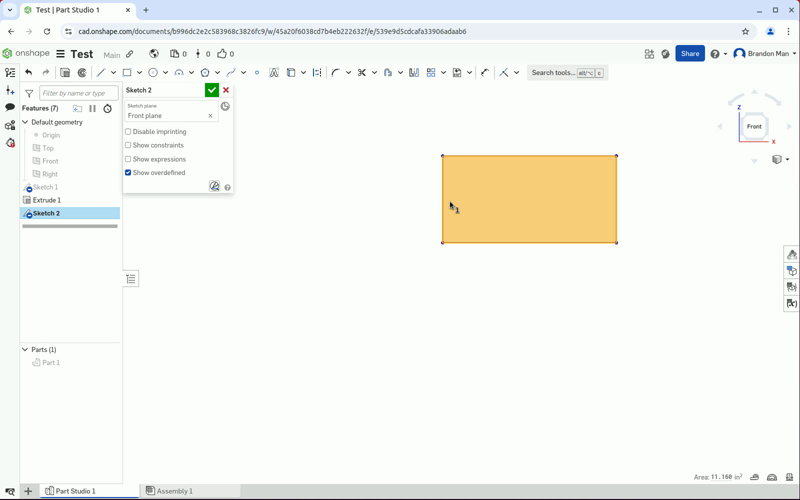
scroll(-6)
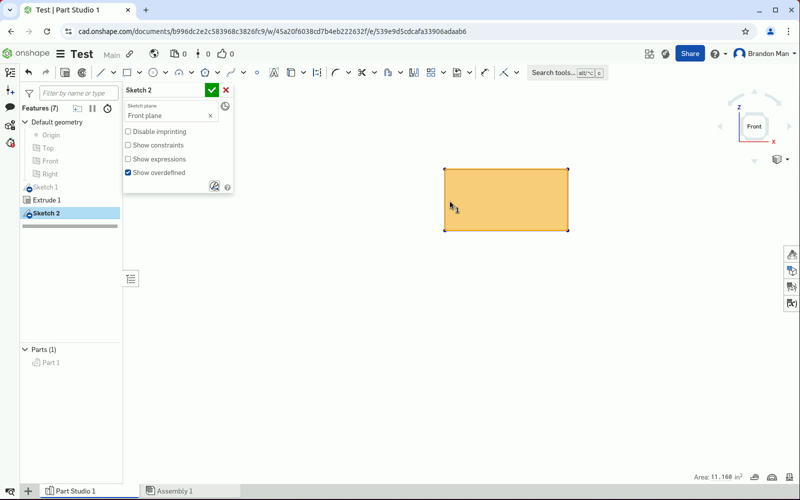
scroll(-6)
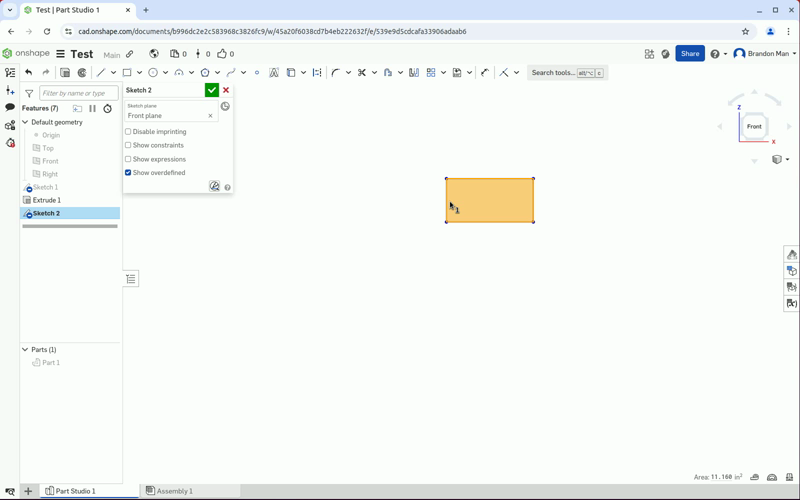
scroll(-6)
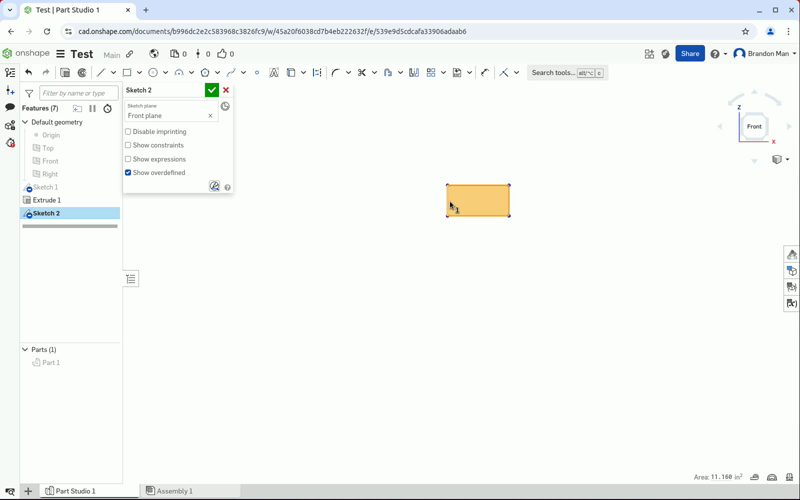
scroll(-6)
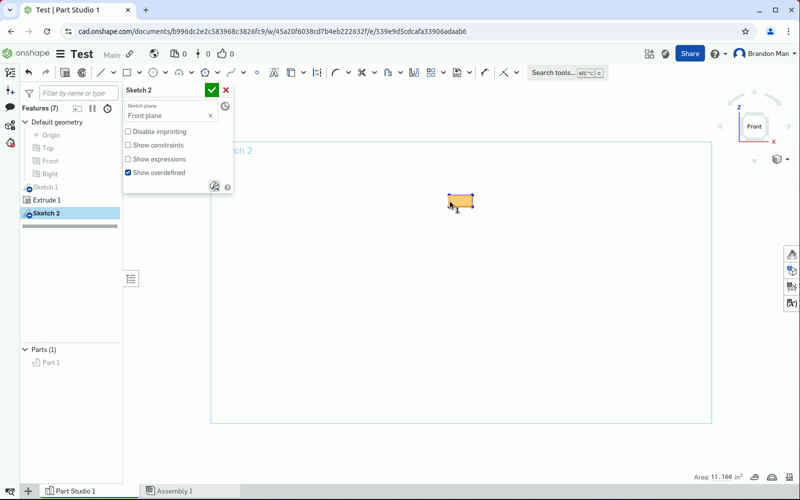
mouse_move(73, 352)
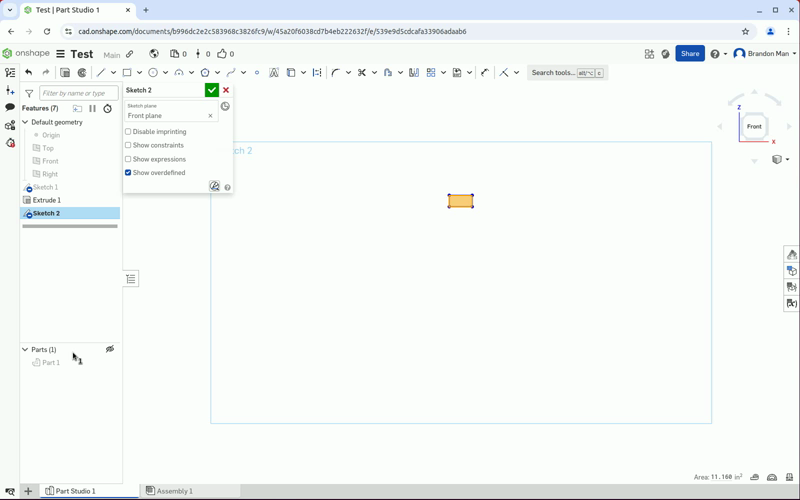
key(shift+y)
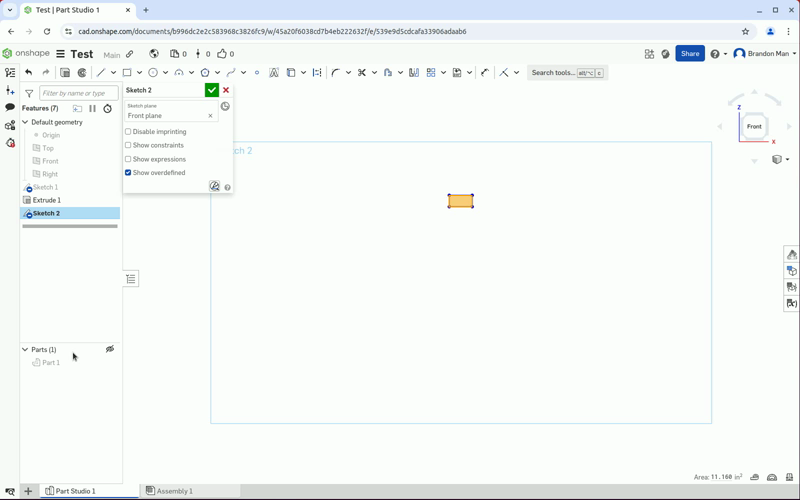
key(shift+e)
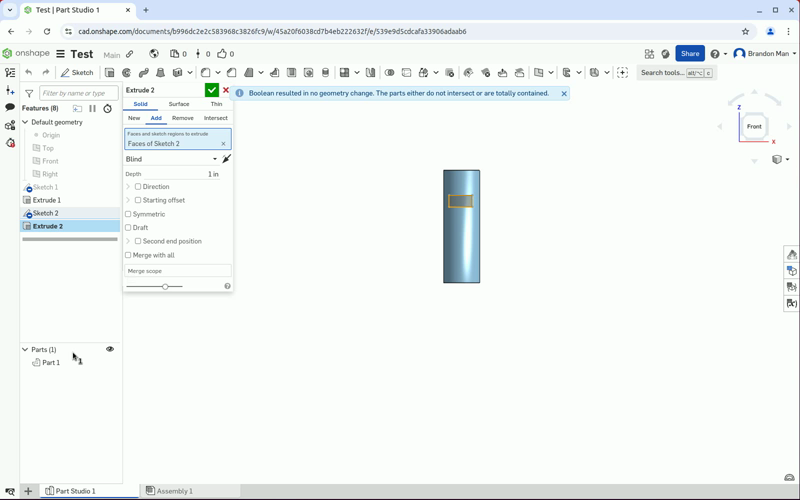
mouse_move(143, 106)
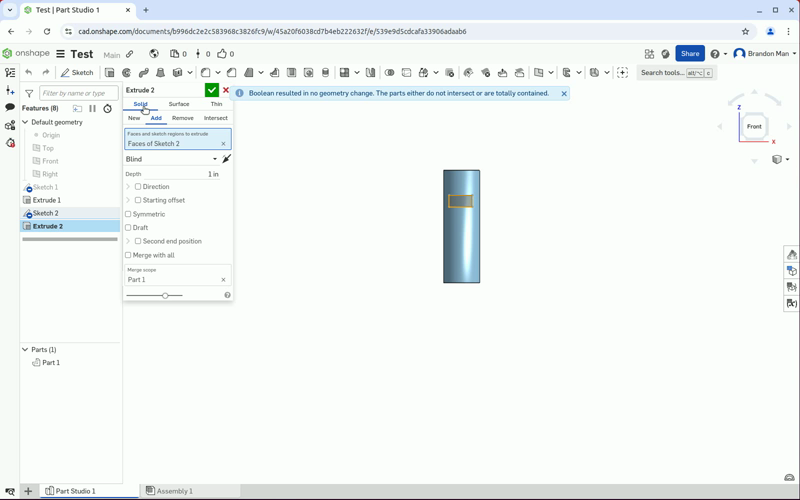
click(143, 106)
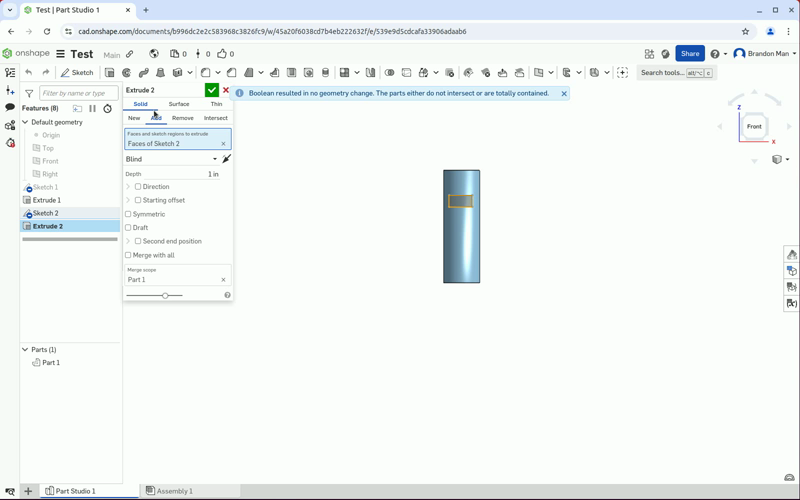
mouse_move(186, 120)
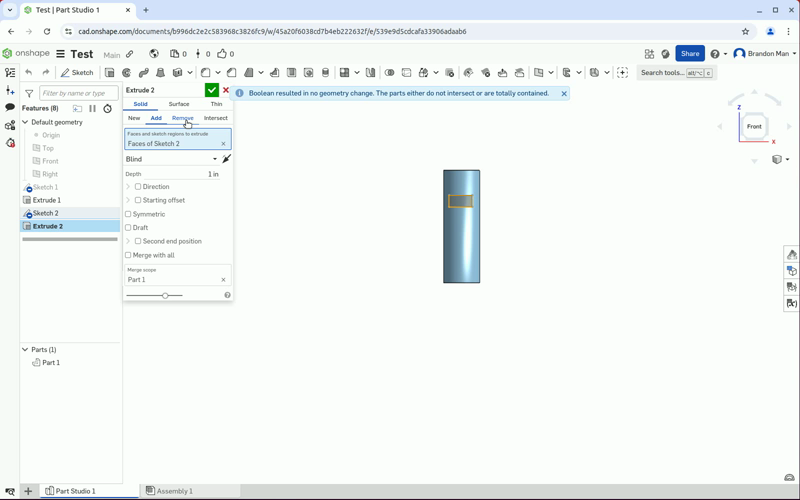
click(186, 120)
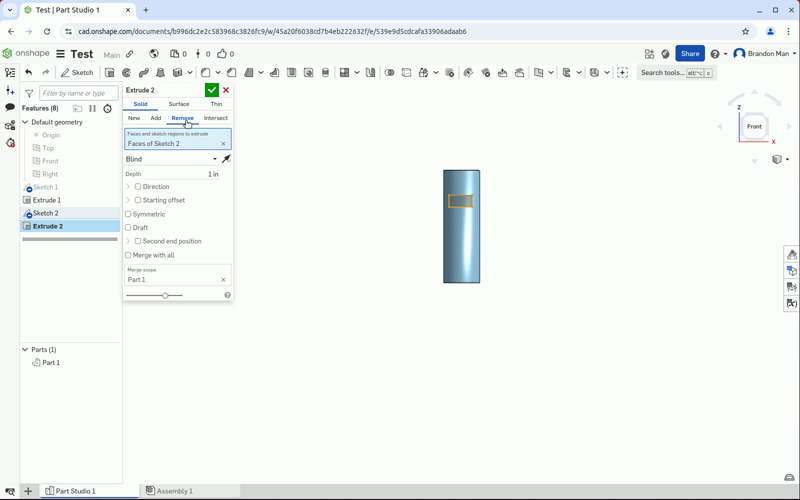
key(tab, 4)
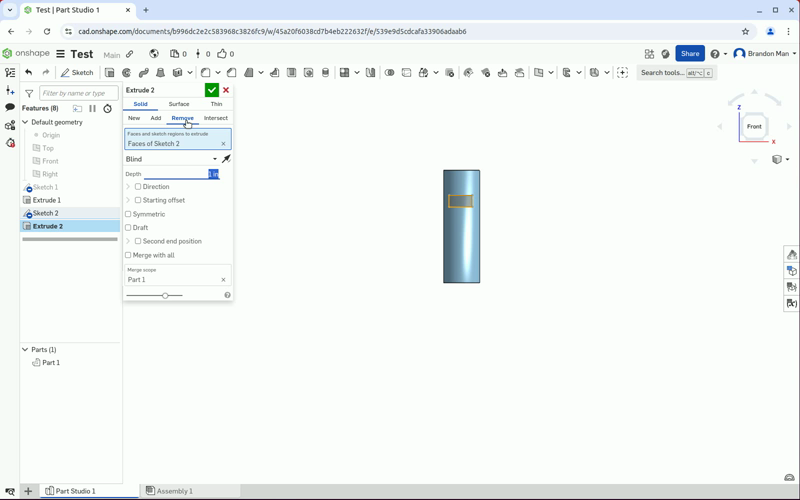
text(-34.662)
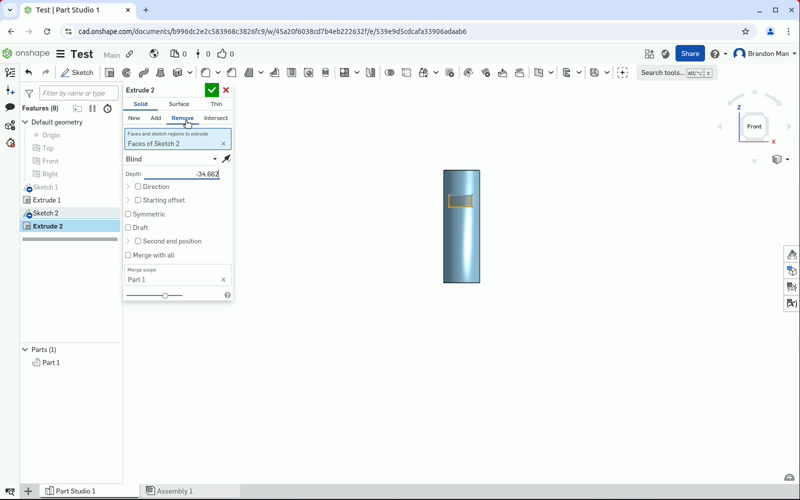
key(tab, 3)
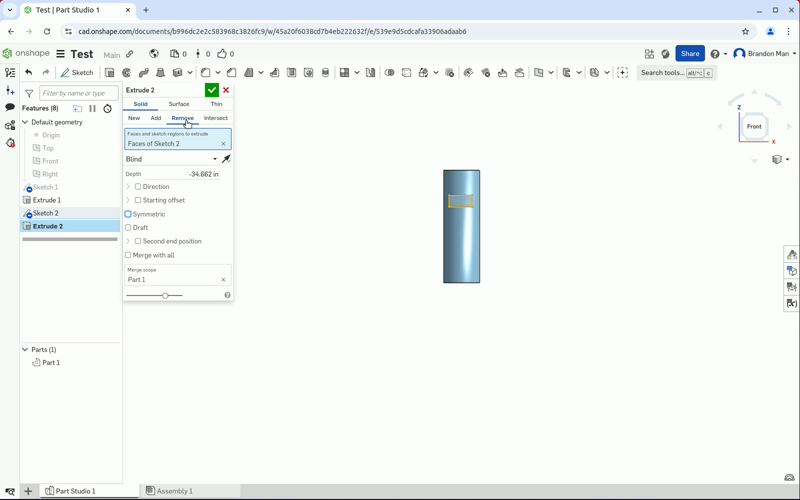
key(space)
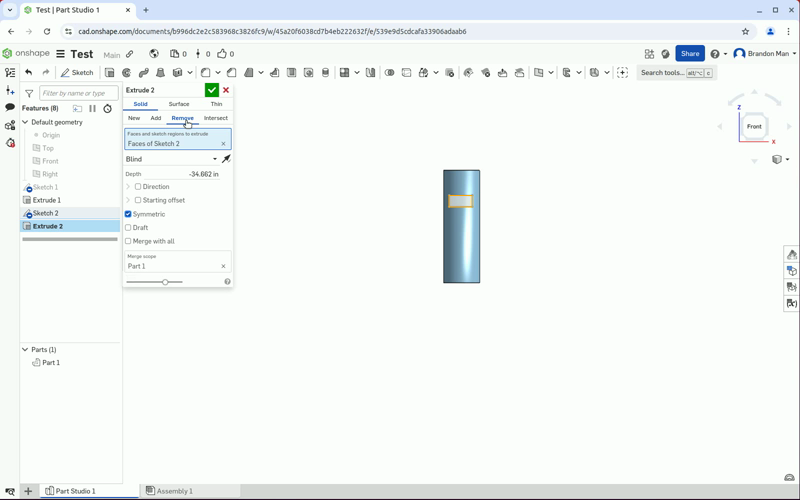
key(tab, 2)
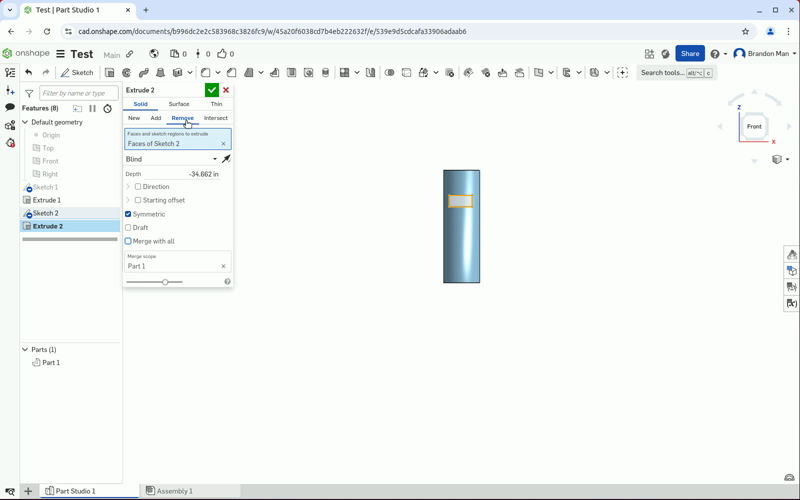
key(space)
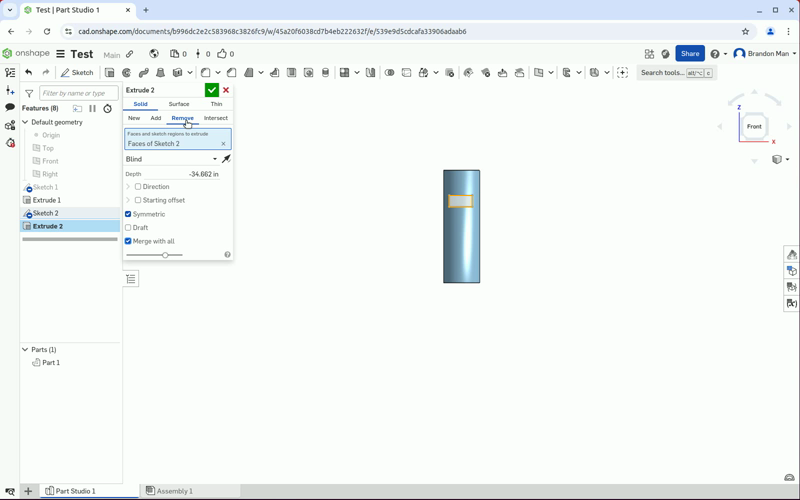
key(enter)
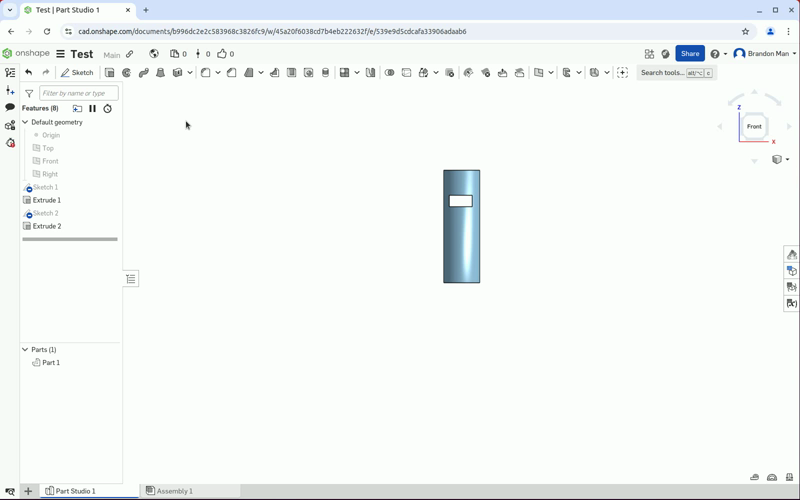
key(shift+h)
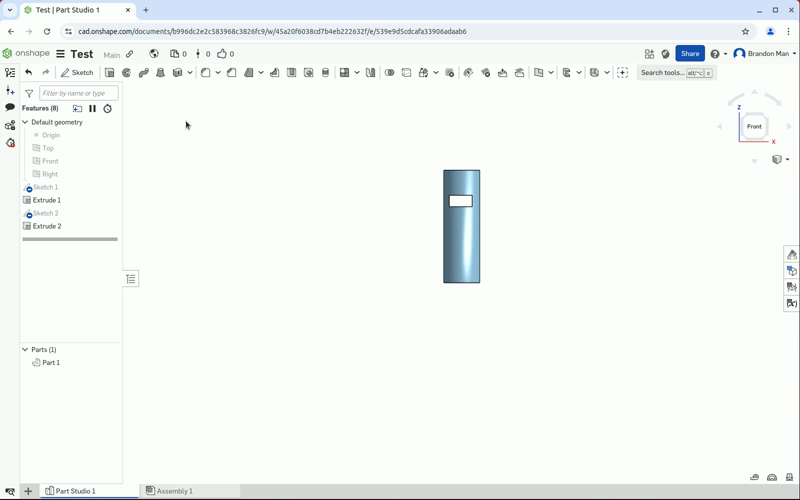
key(shift+h)
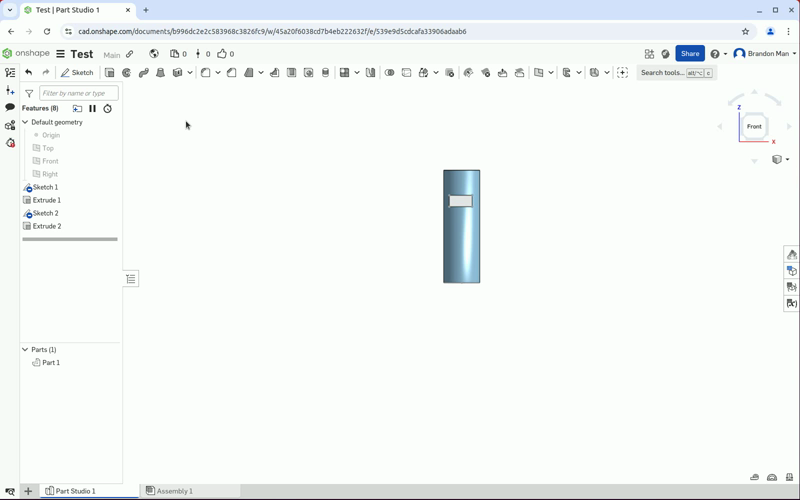
key(shift+7)
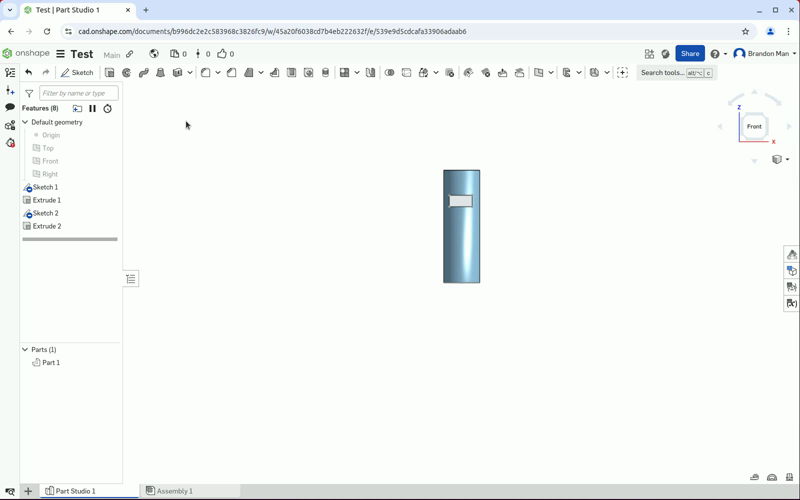
key(left, 2)
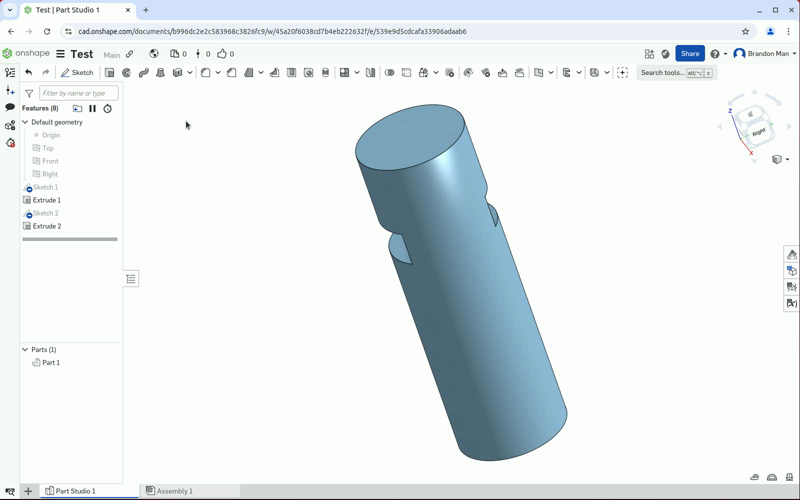
key(down, 2)
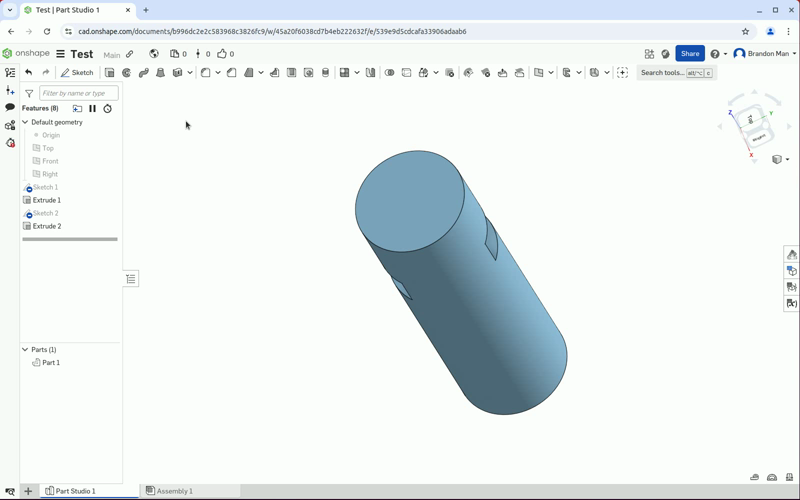
key(up, 2)
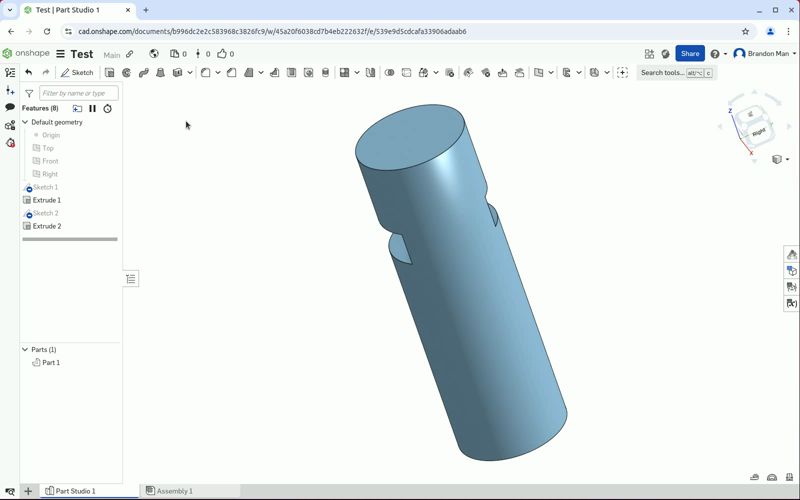
key(right, 2)
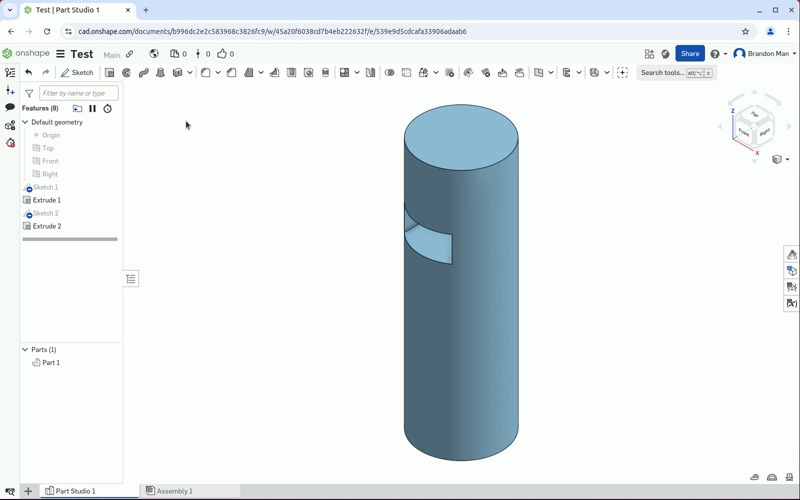
mouse_move(73, 189)
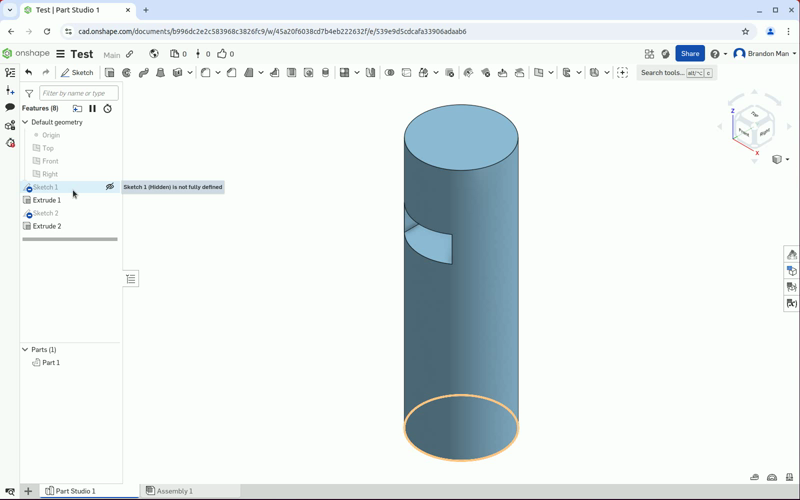
click(73, 189)